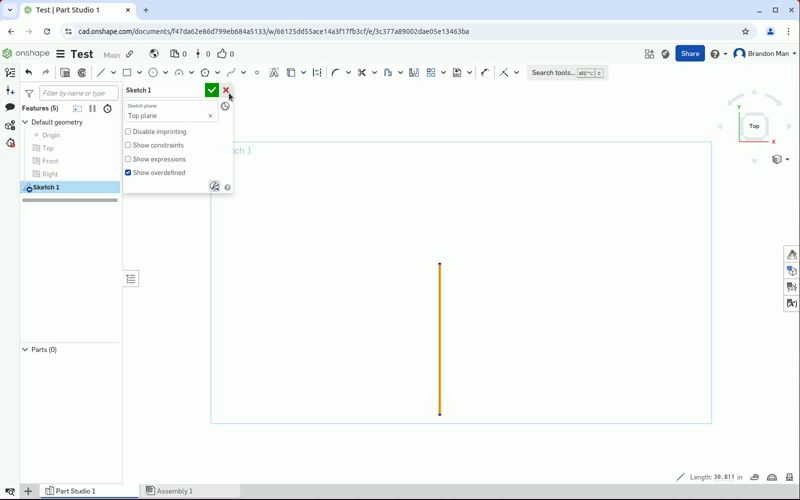
key(shift+h)
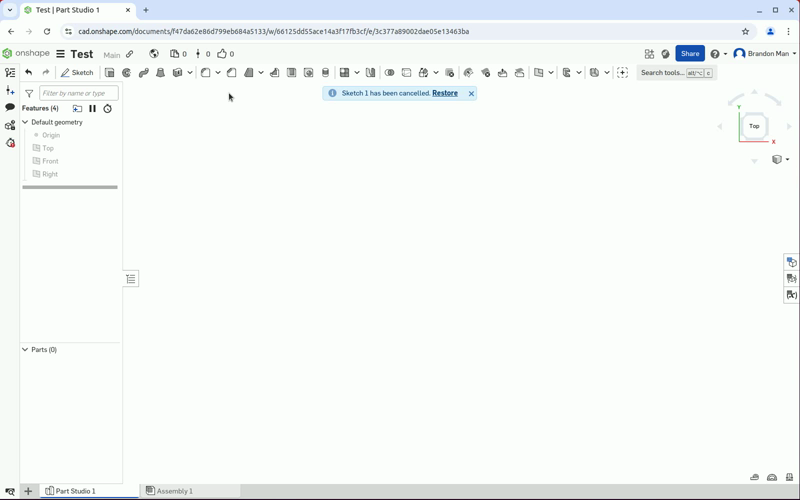
mouse_move(73, 352)
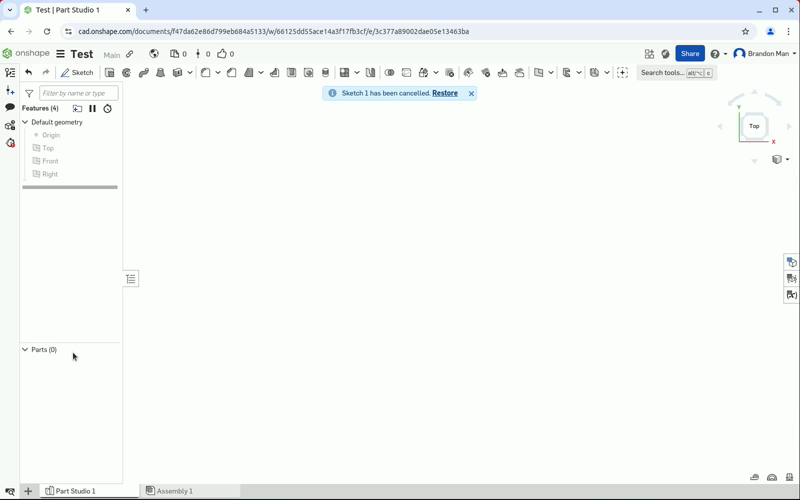
key(y)
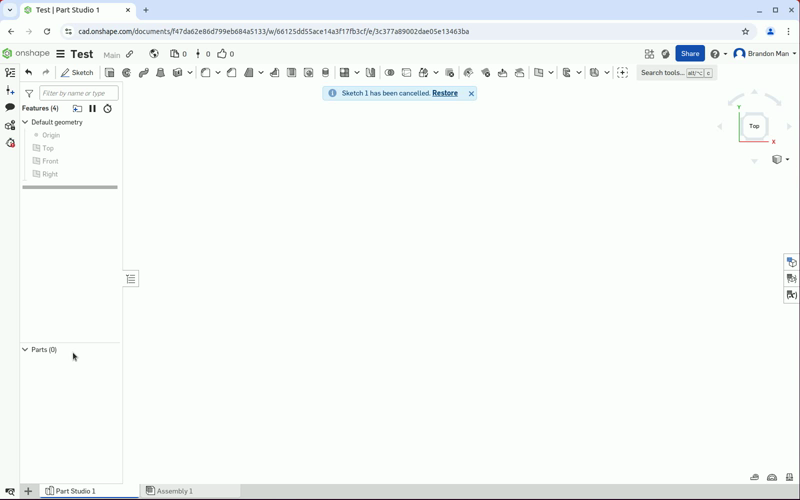
key(shift+p)
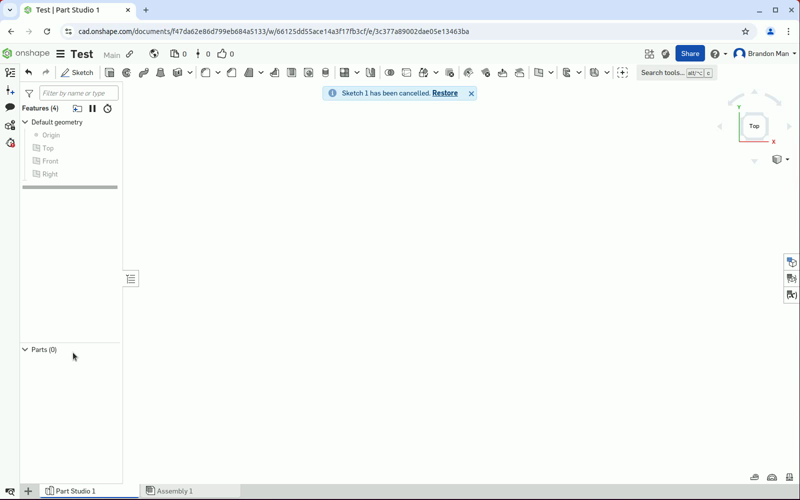
key(space)
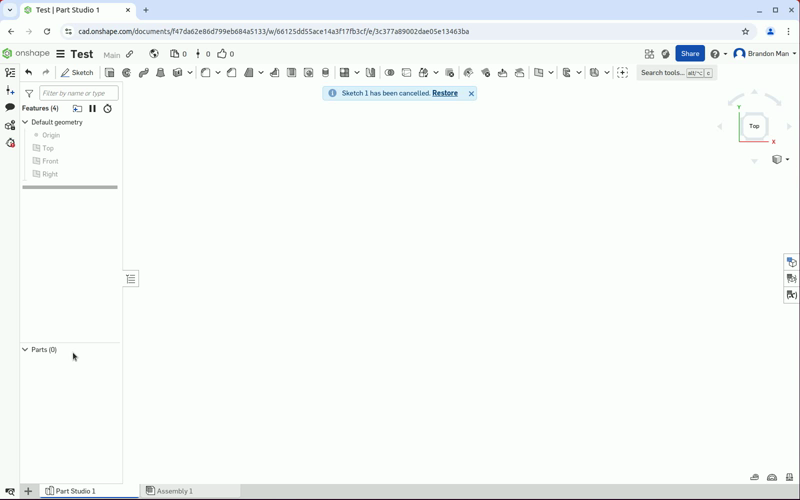
key_down(shift)
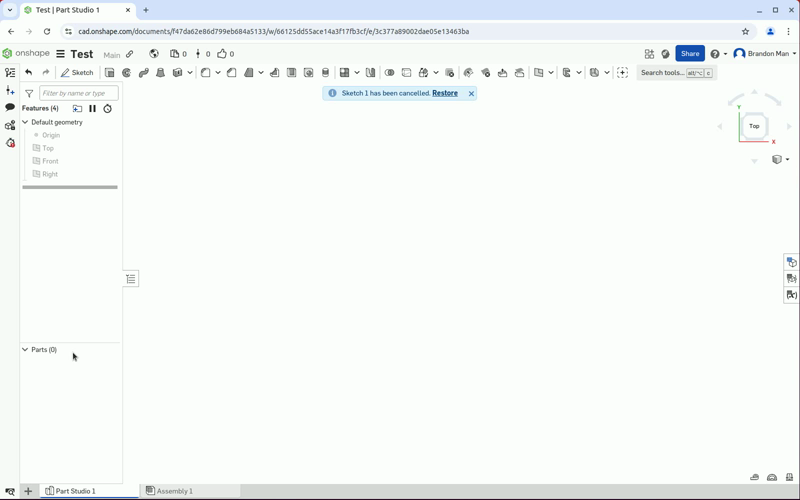
key(up)
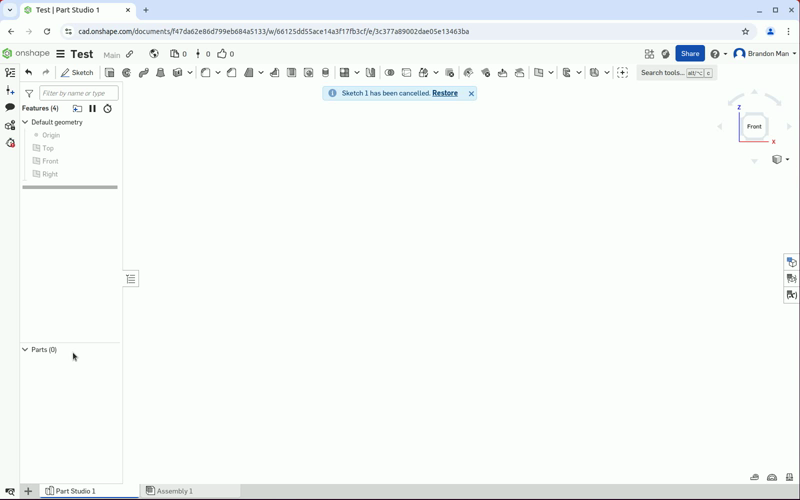
key_up(shift)
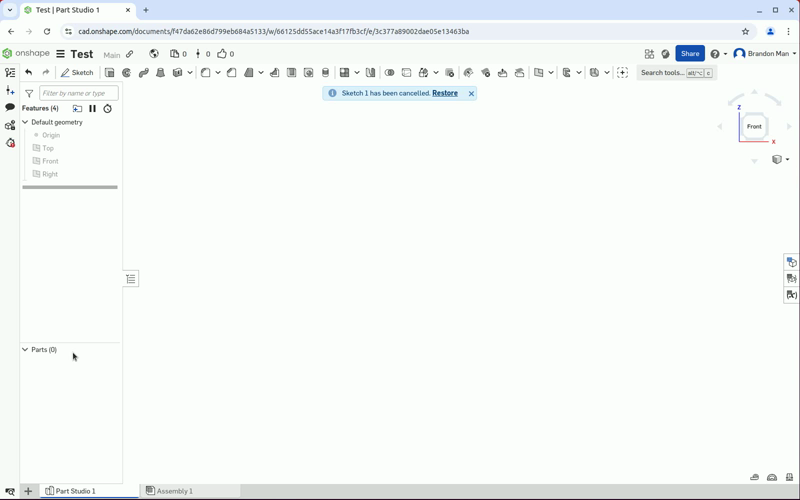
mouse_move(73, 352)
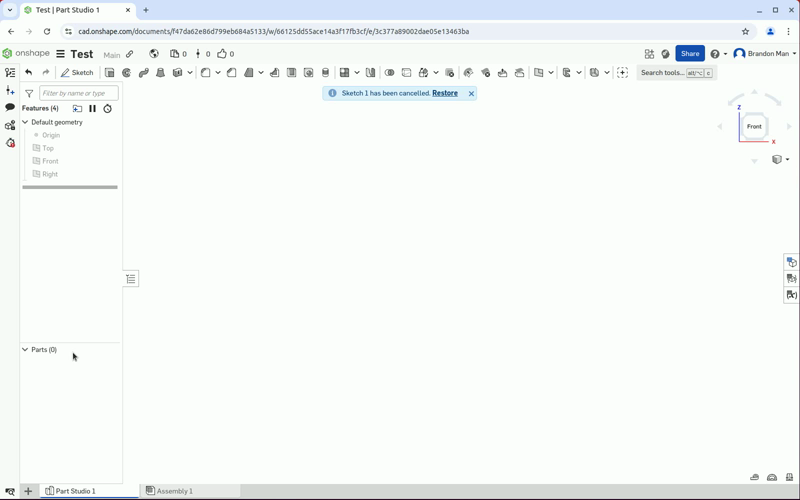
key(shift+y)
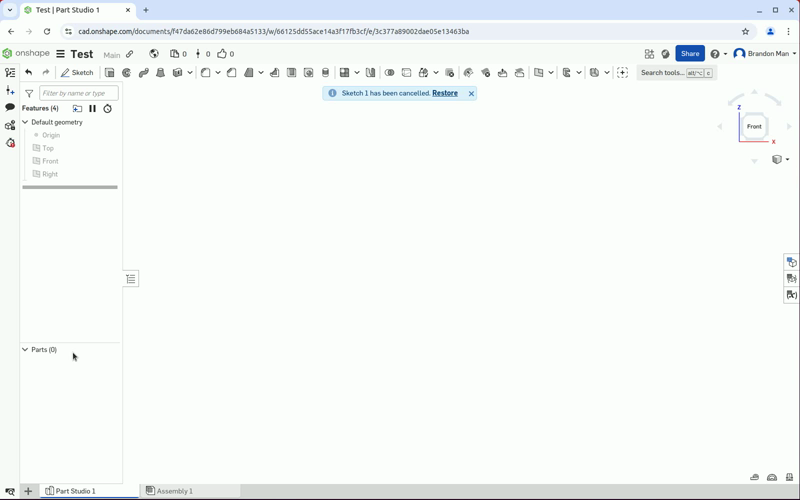
key(shift+s)
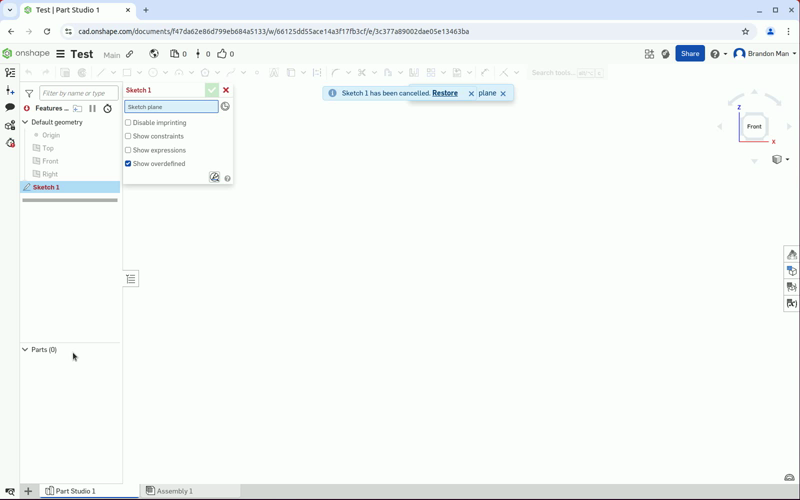
mouse_move(73, 163)
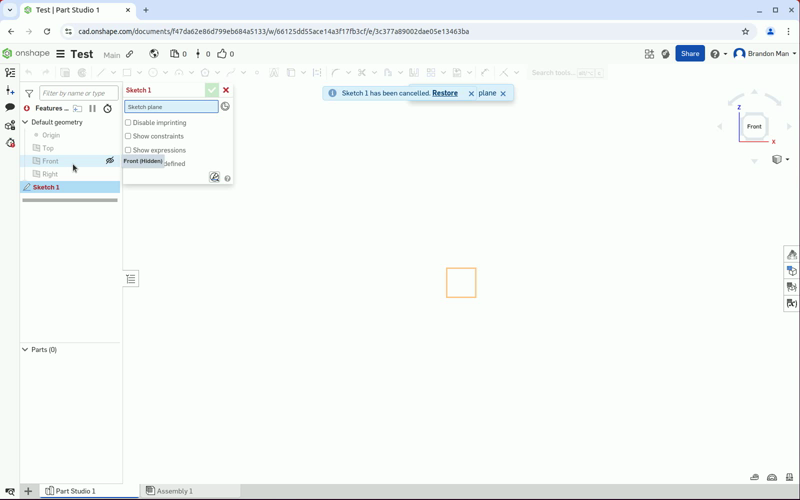
click(73, 163)
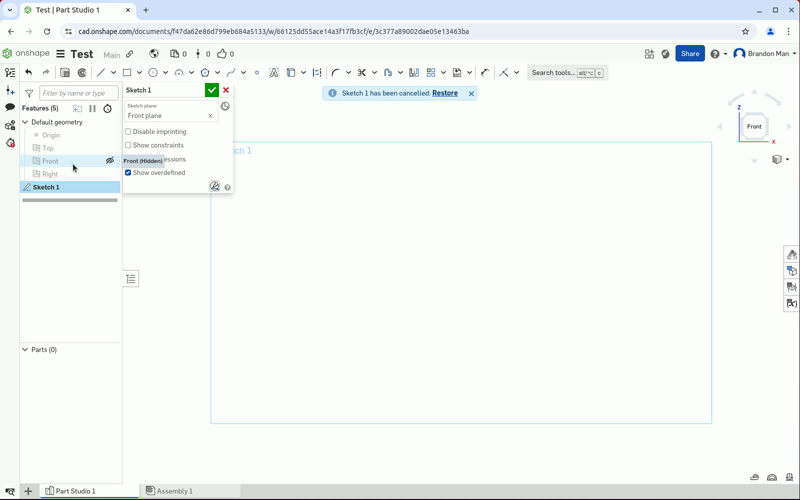
mouse_move(73, 352)
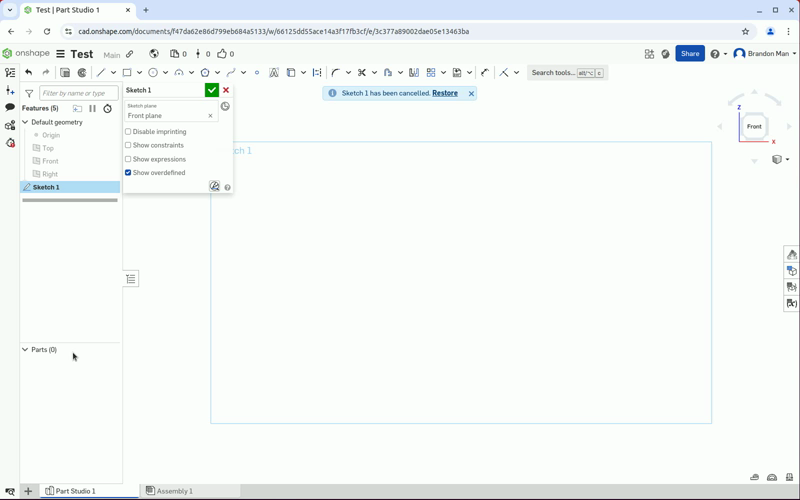
key(y)
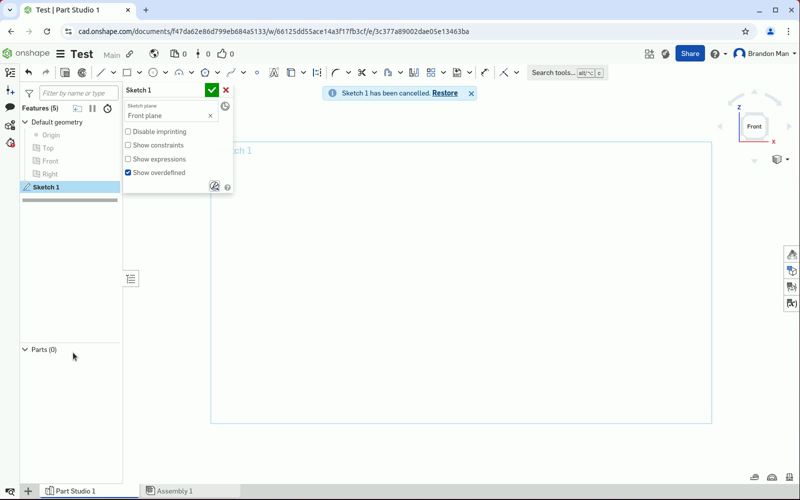
key(l)
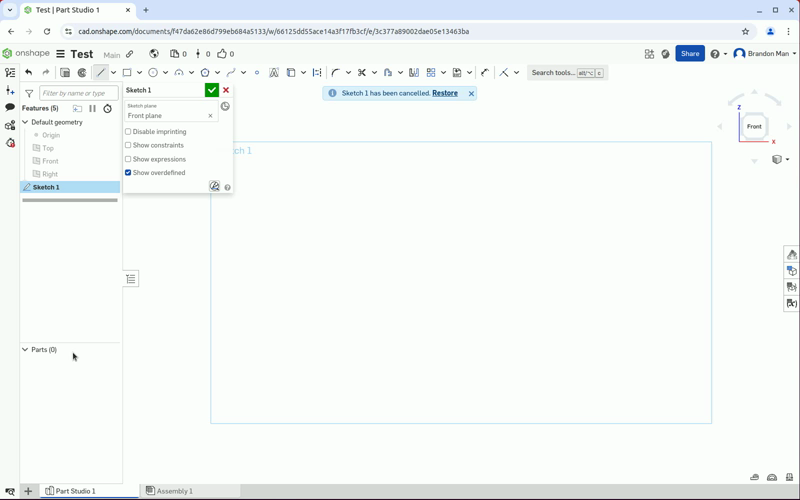
key_down(shift)
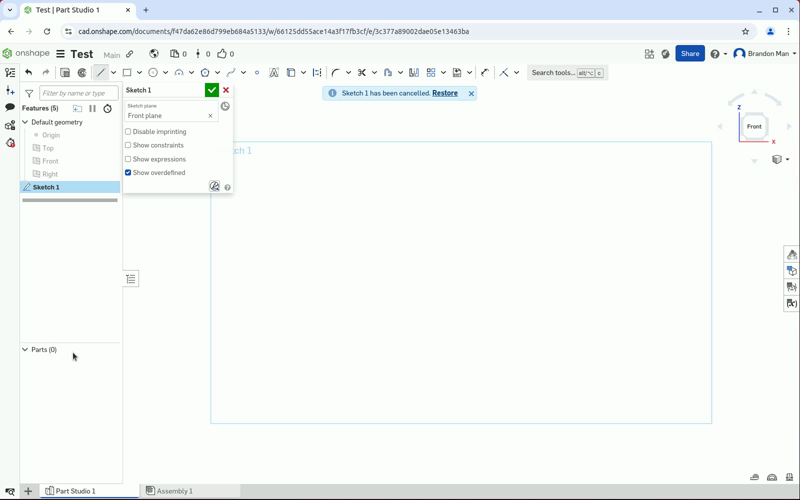
mouse_move(416, 320)
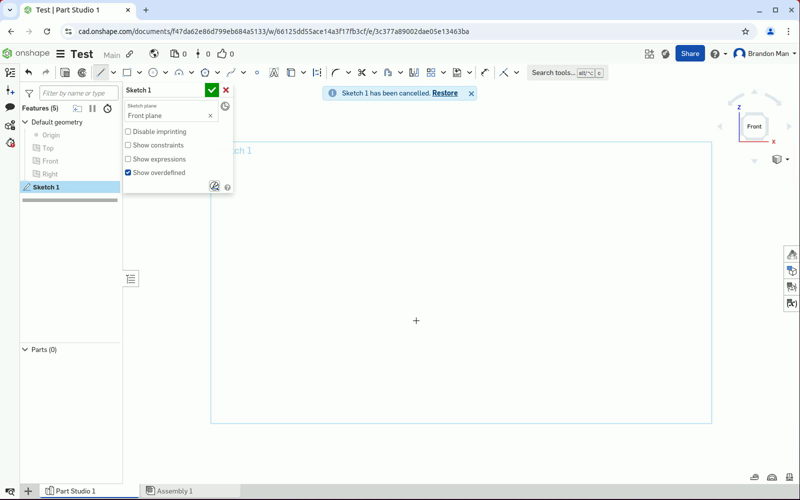
click(416, 320)
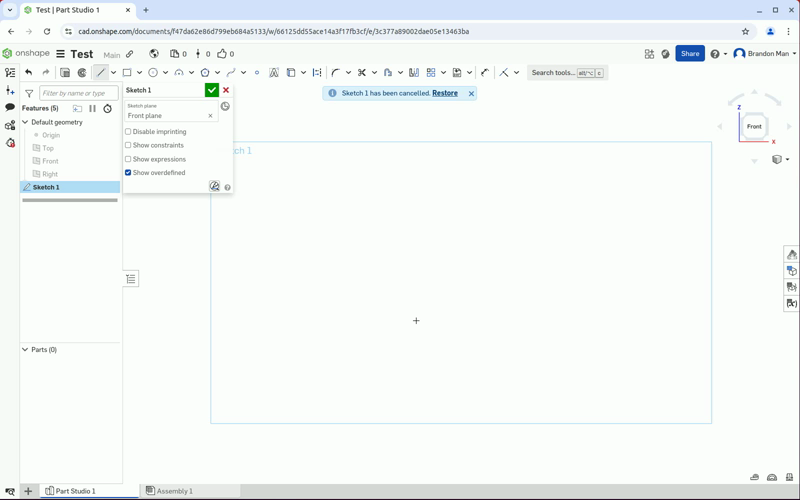
key_up(shift)
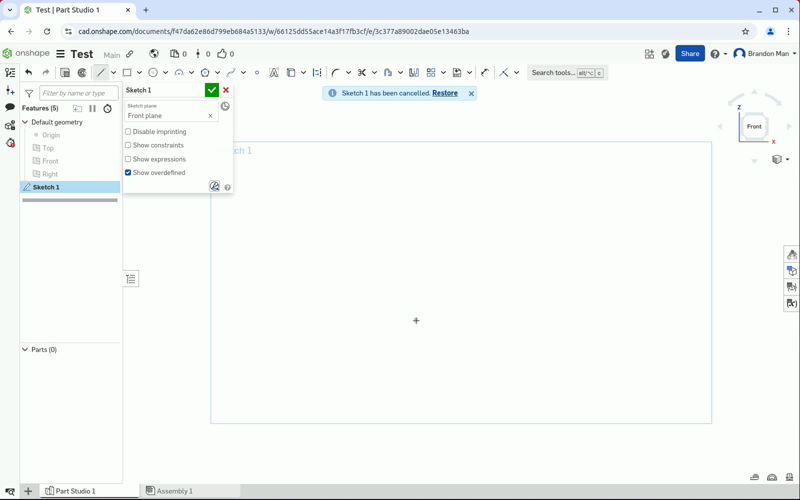
key_down(shift)
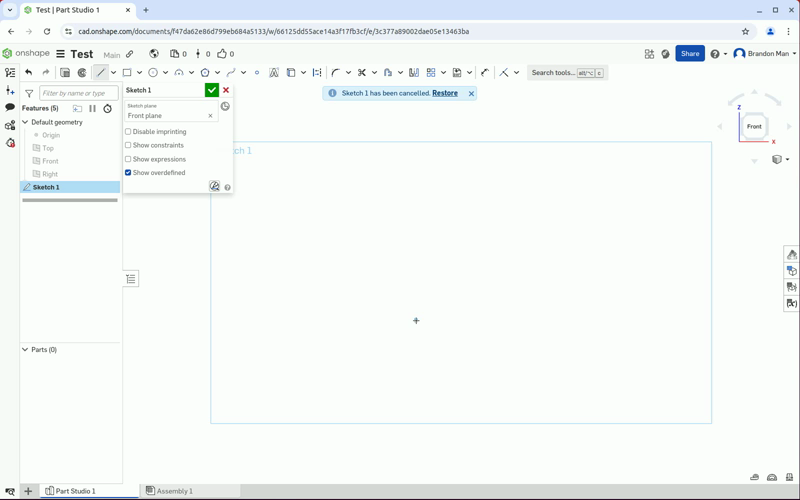
mouse_move(506, 320)
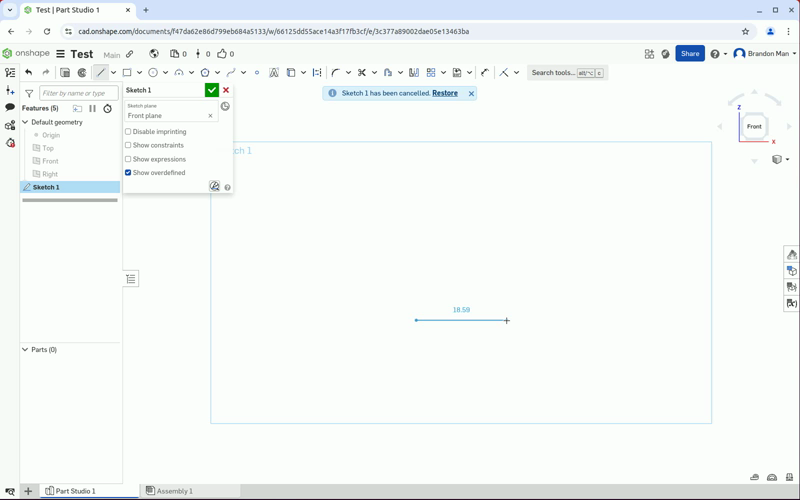
click(506, 320)
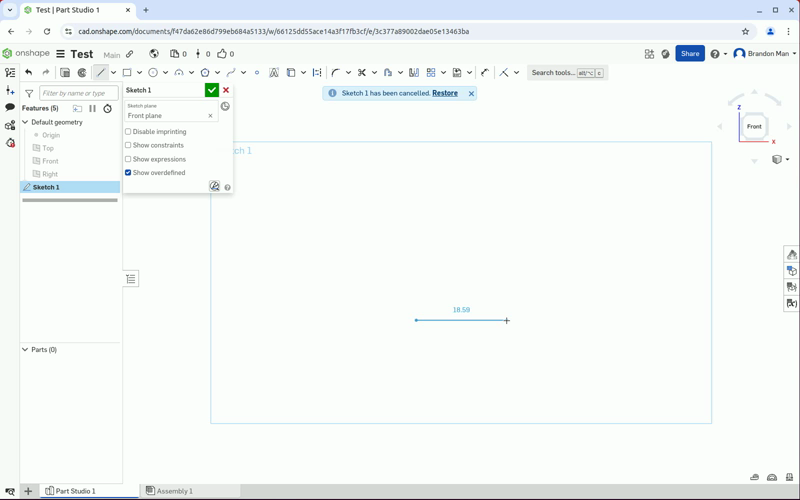
key_up(shift)
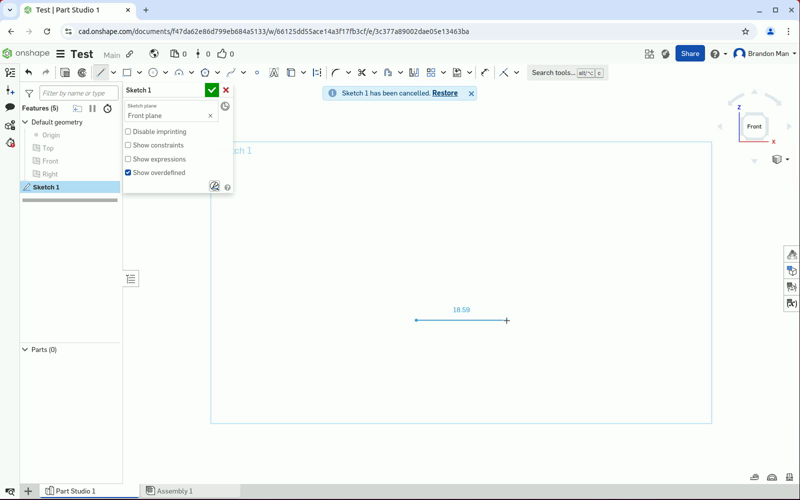
key_down(shift)
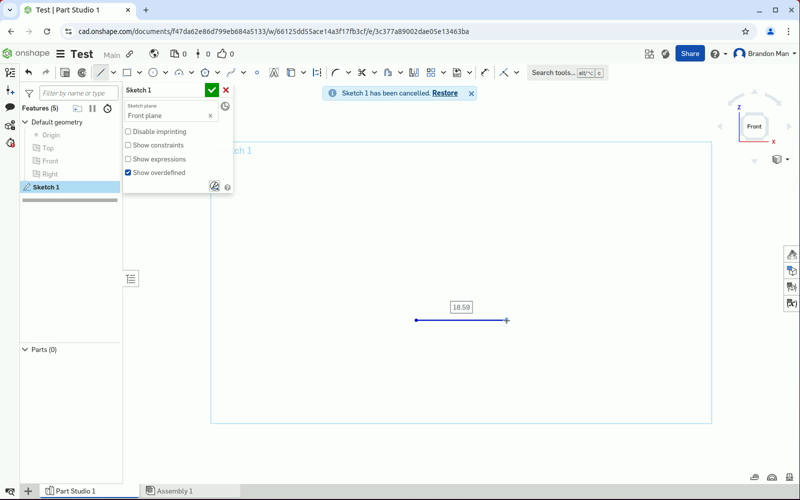
mouse_move(506, 245)
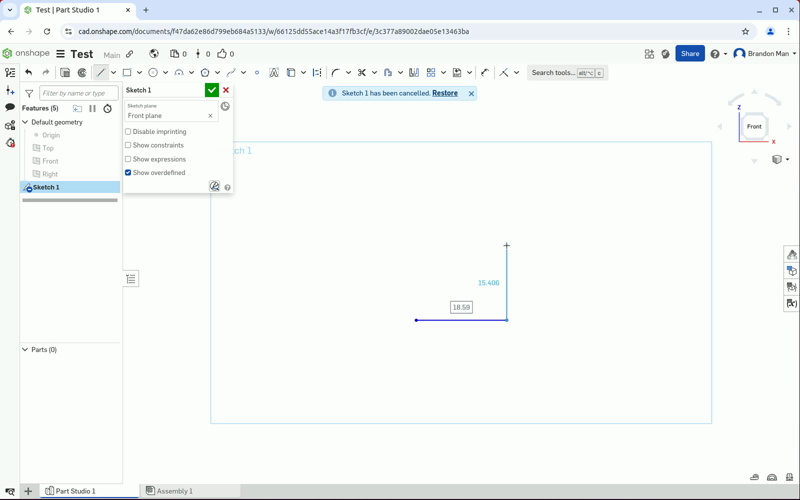
click(506, 245)
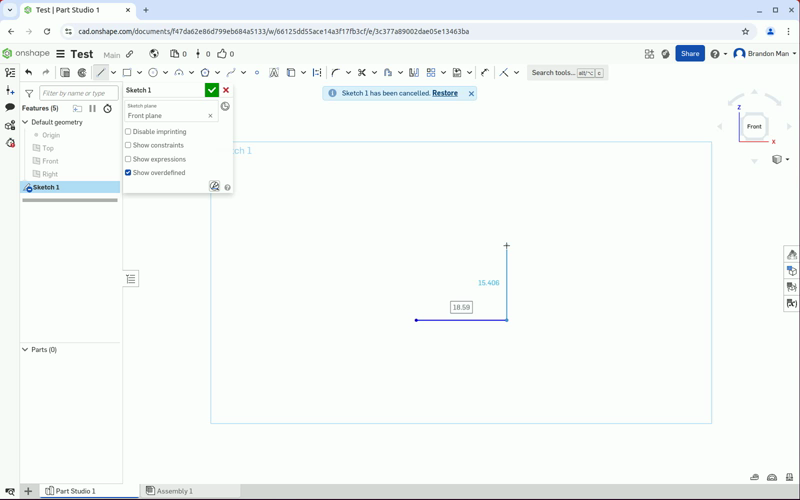
key_up(shift)
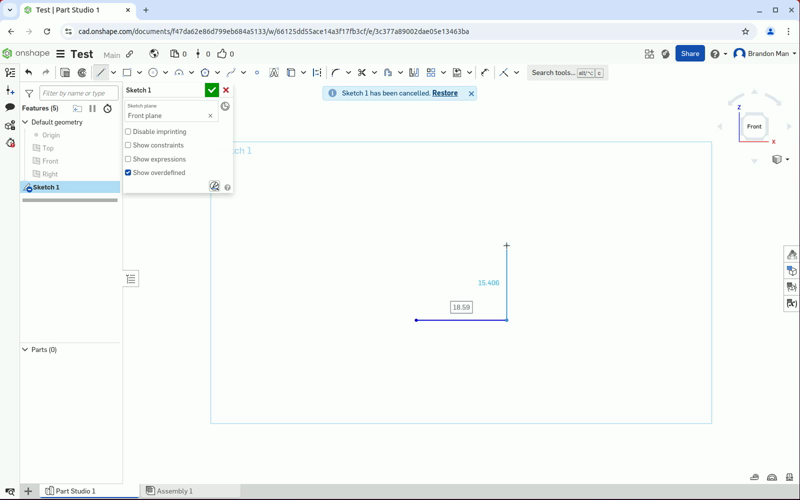
key_down(shift)
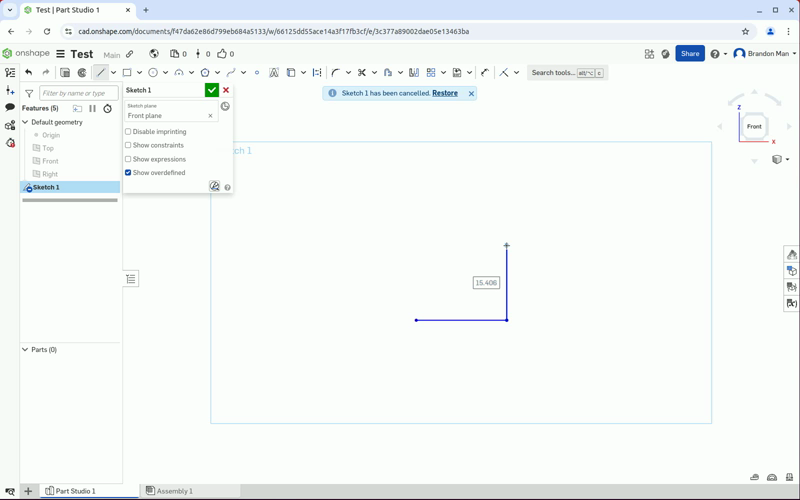
mouse_move(416, 245)
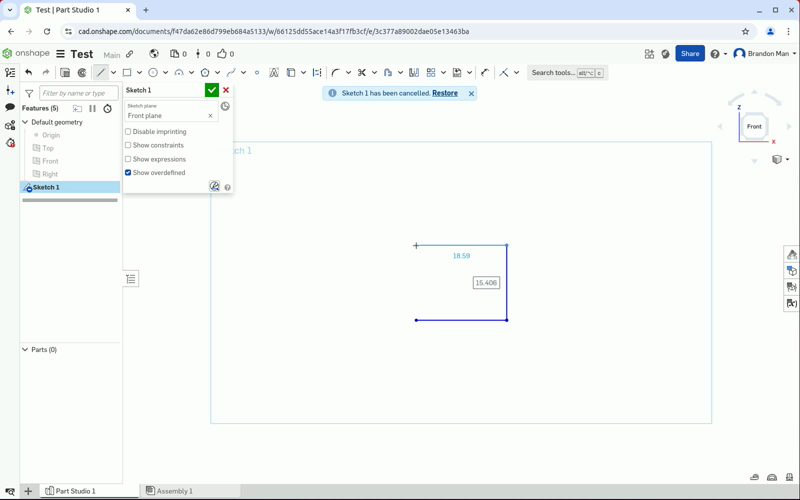
click(416, 245)
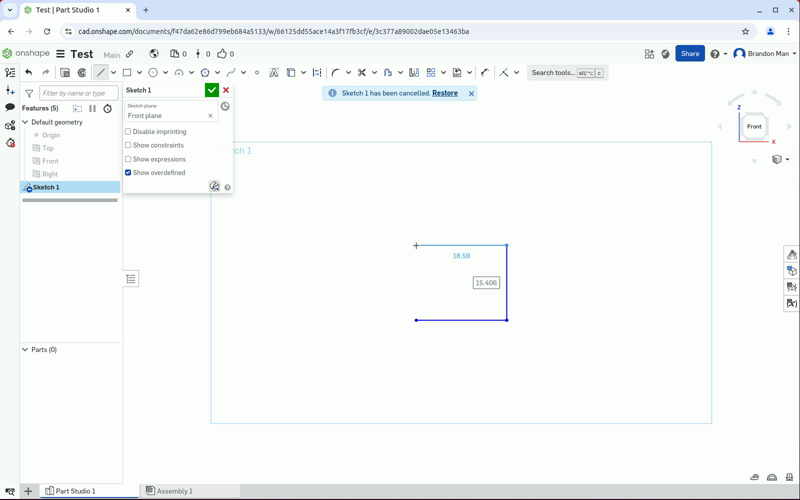
key_up(shift)
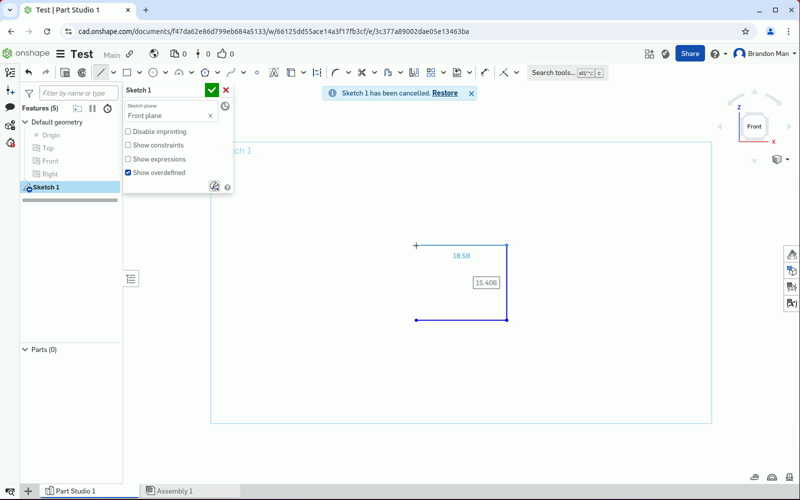
key_down(shift)
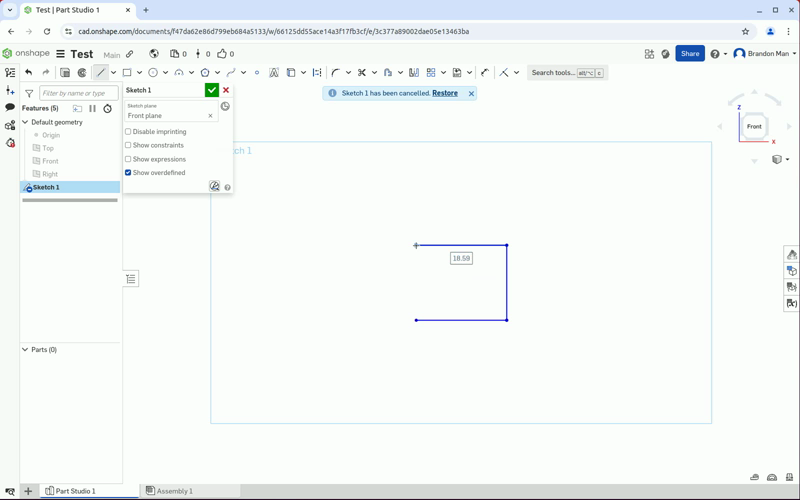
mouse_move(416, 320)
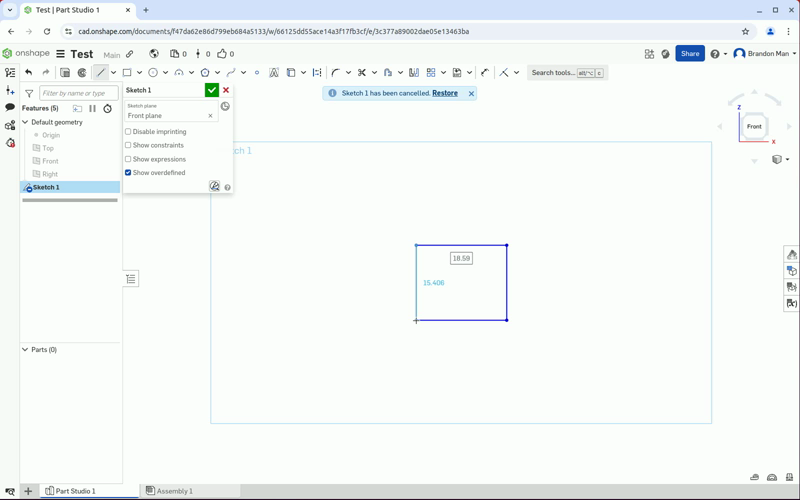
key_up(shift)
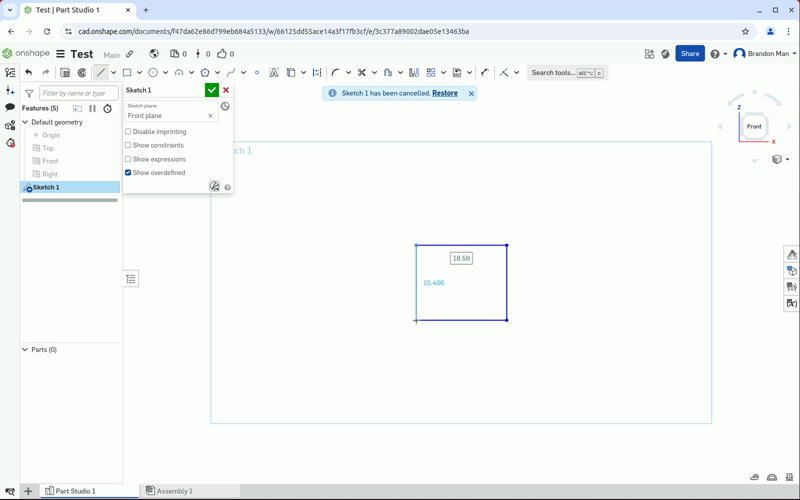
click(416, 320)
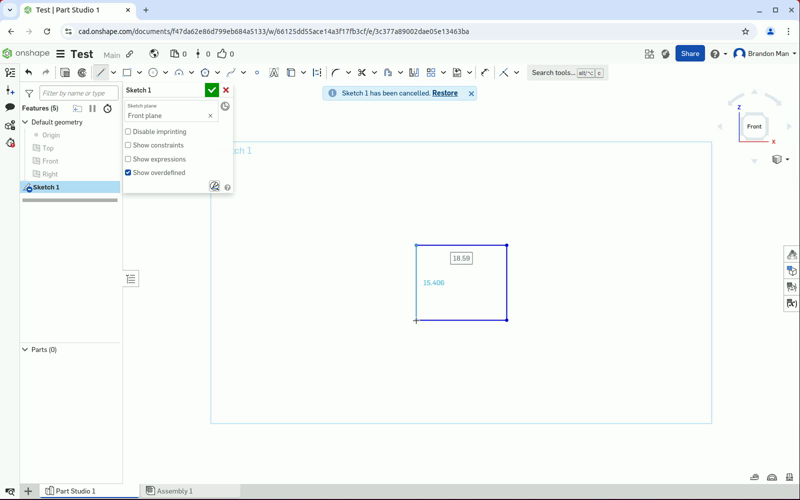
key(esc)
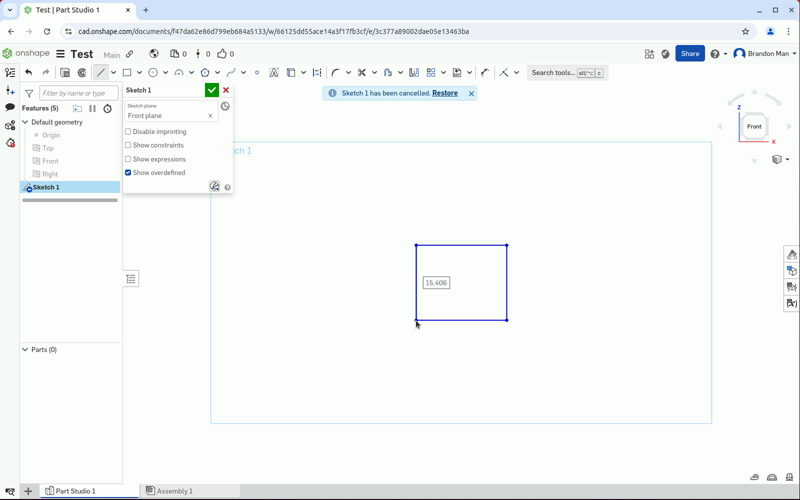
mouse_move(487, 286)
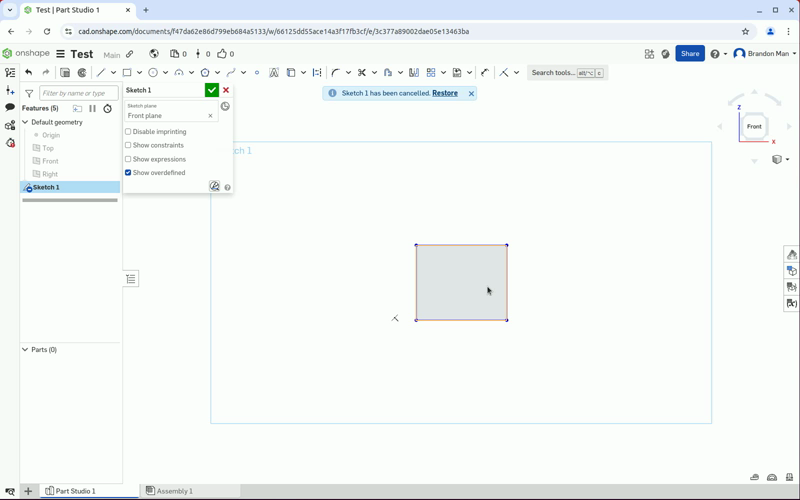
click(487, 286)
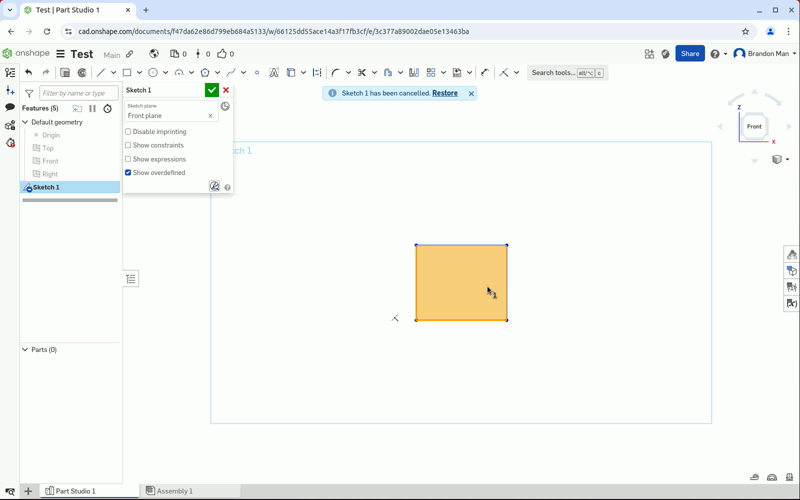
mouse_move(73, 352)
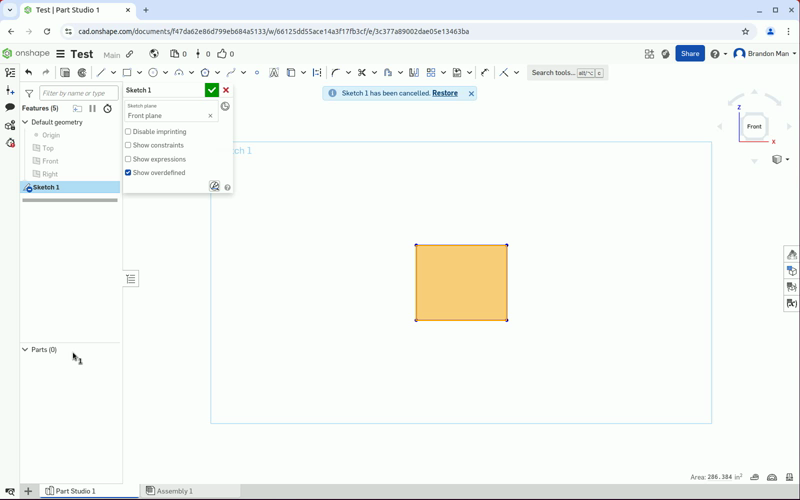
key(shift+y)
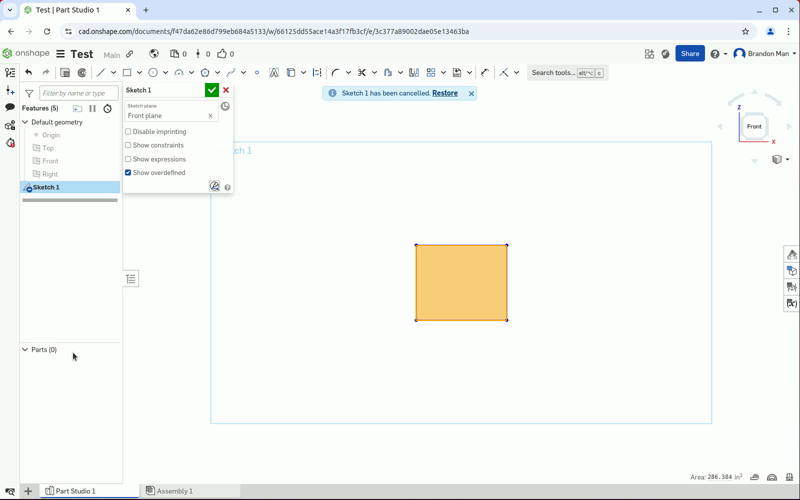
key(shift+e)
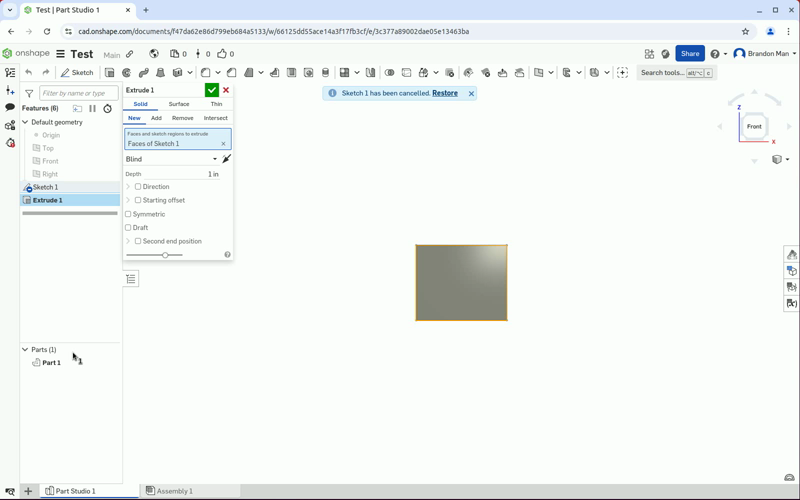
mouse_move(143, 106)
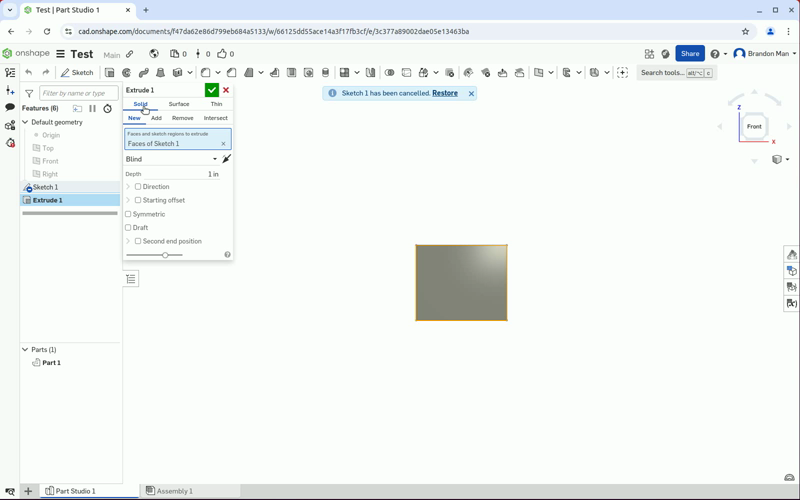
click(143, 106)
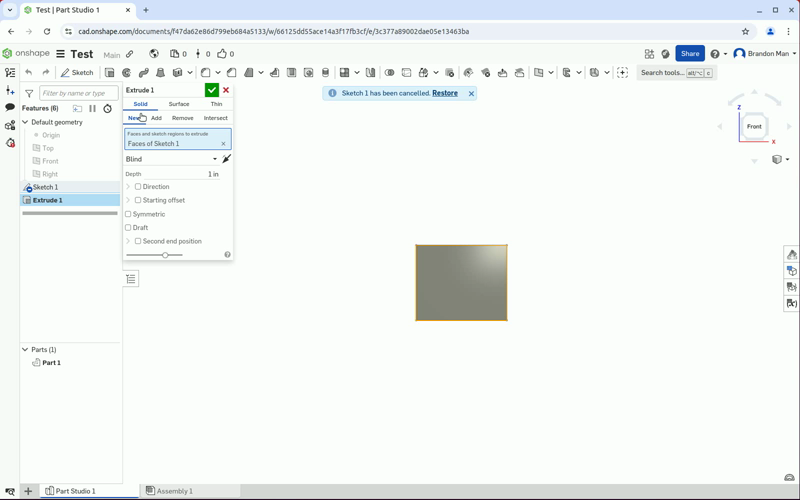
mouse_move(137, 120)
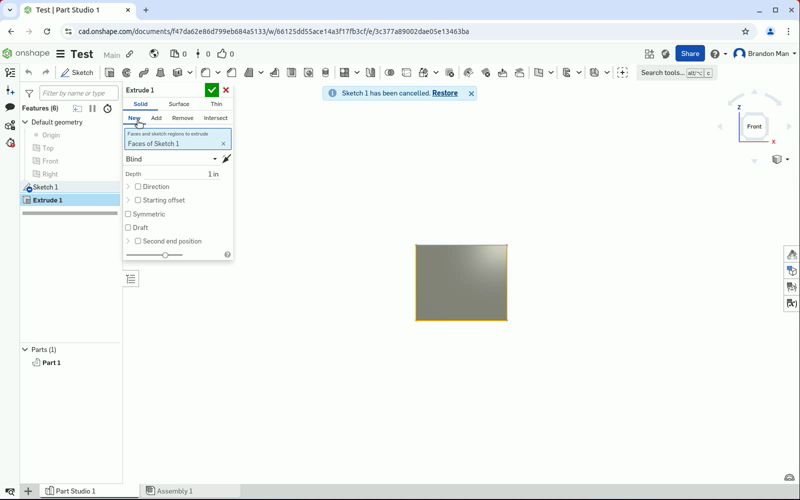
click(137, 120)
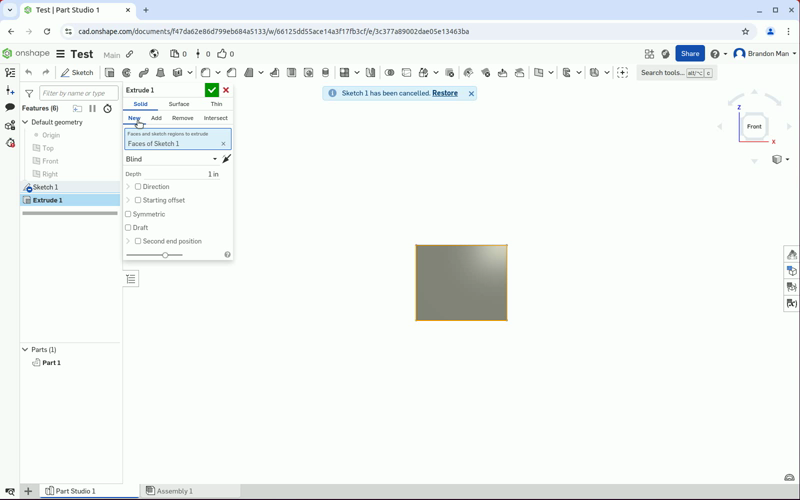
key(tab, 4)
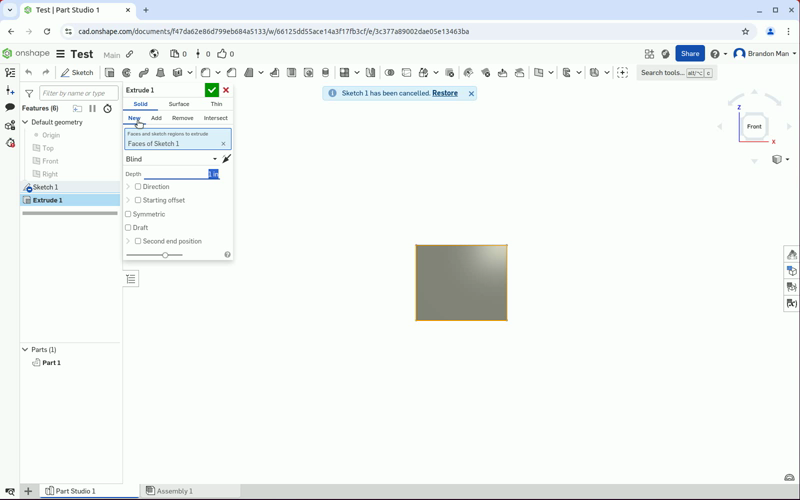
text(10.351)
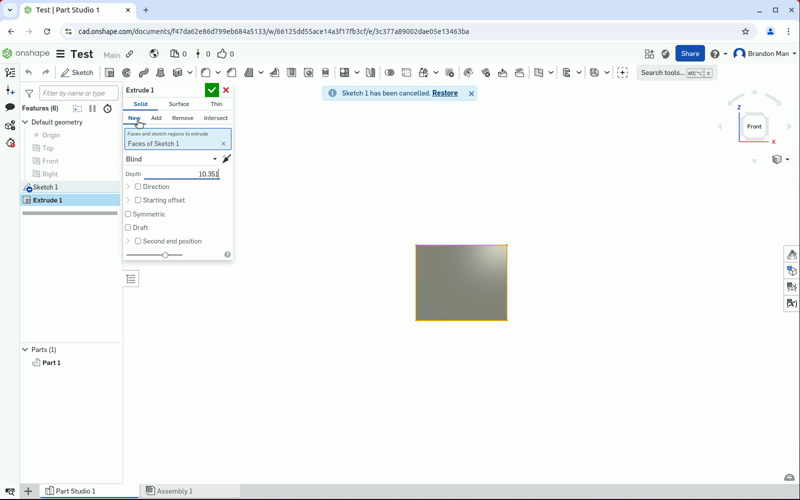
key(enter)
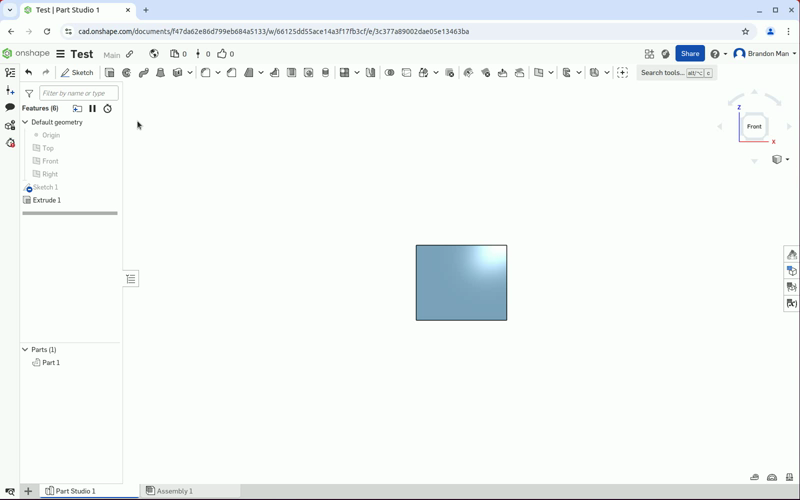
key(shift+h)
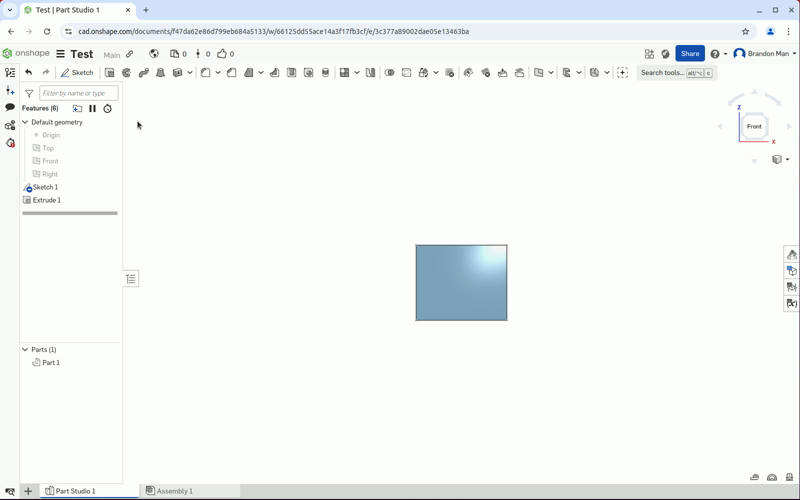
key(shift+h)
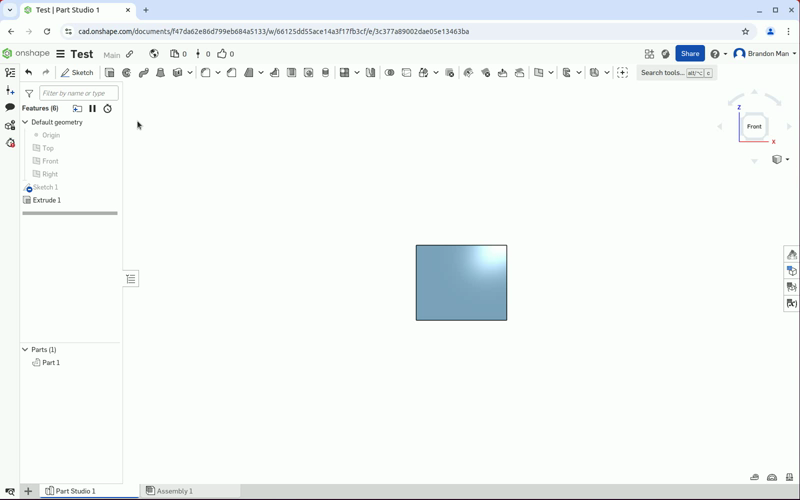
mouse_move(73, 189)
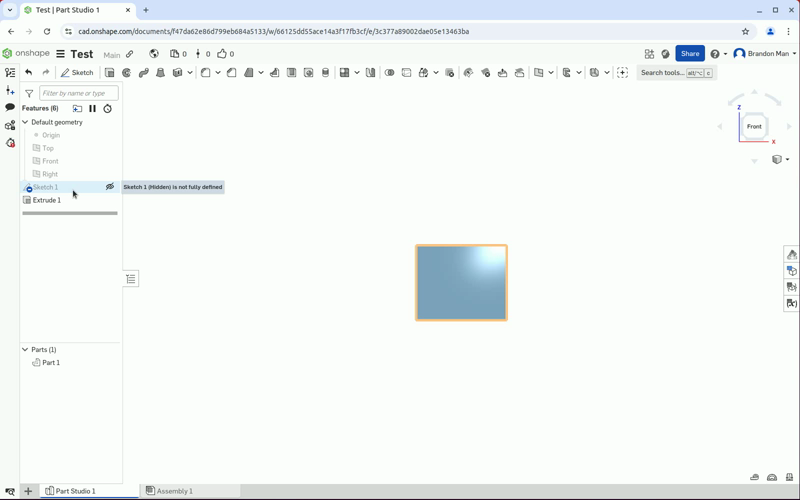
click(73, 189)
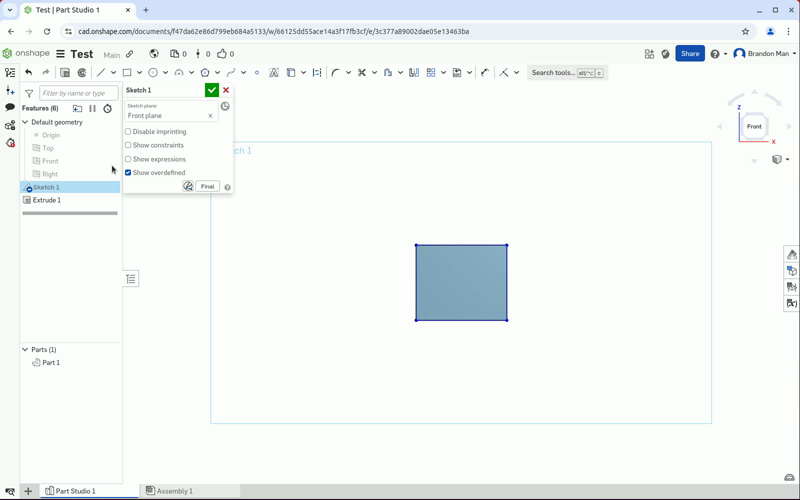
mouse_move(229, 92)
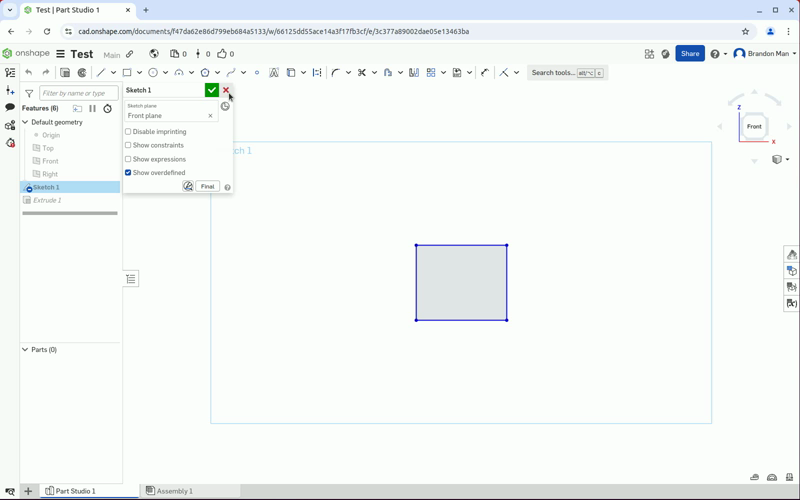
click(229, 92)
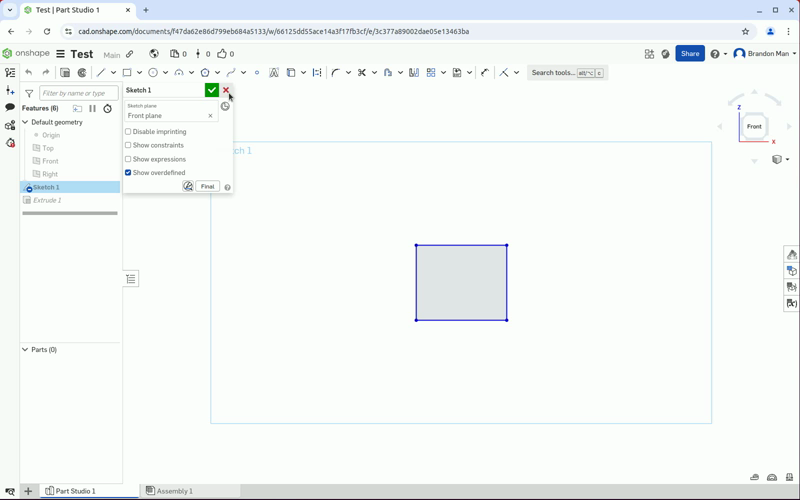
key(shift+s)
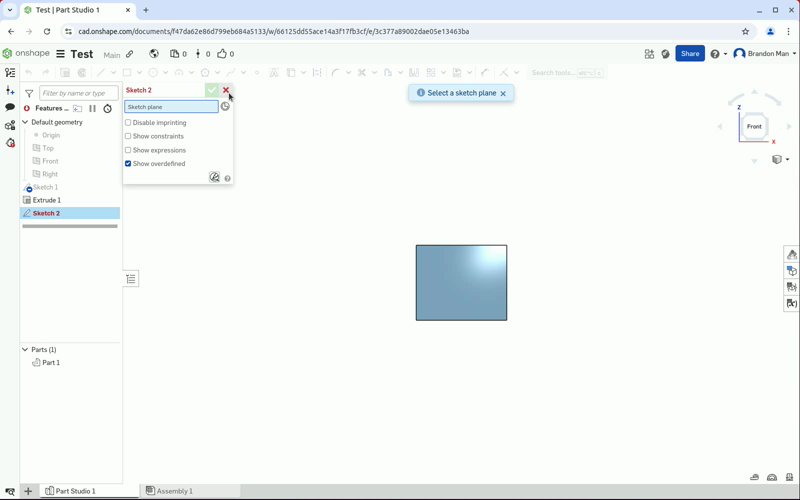
mouse_move(73, 163)
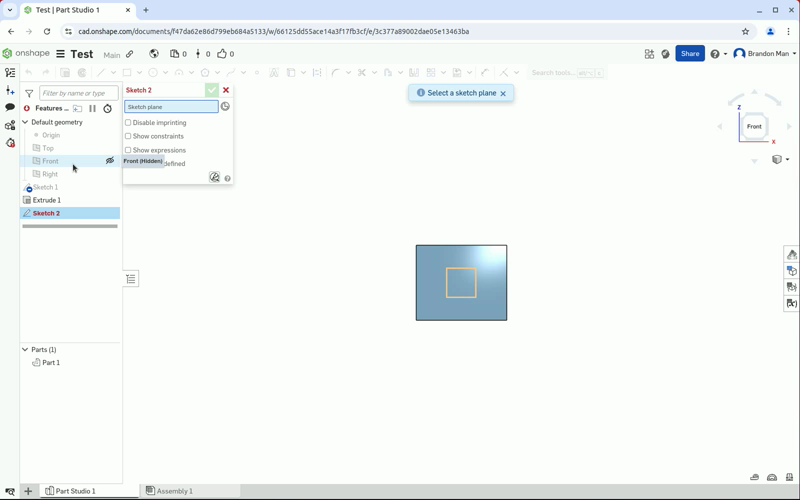
click(73, 163)
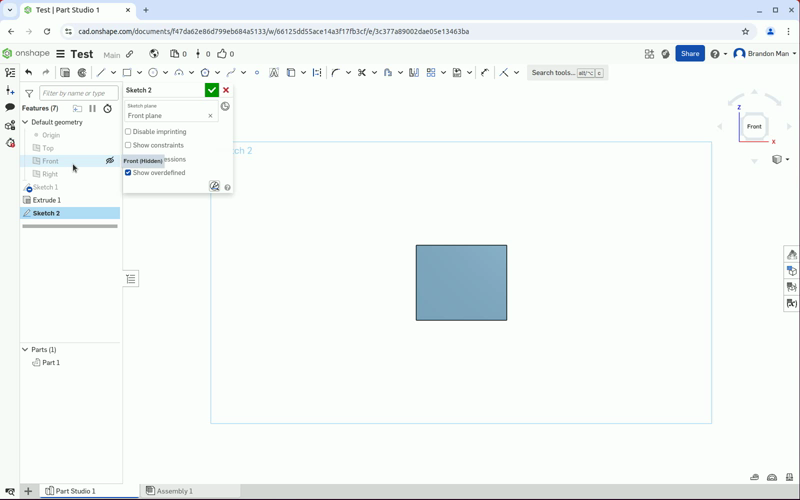
mouse_move(73, 352)
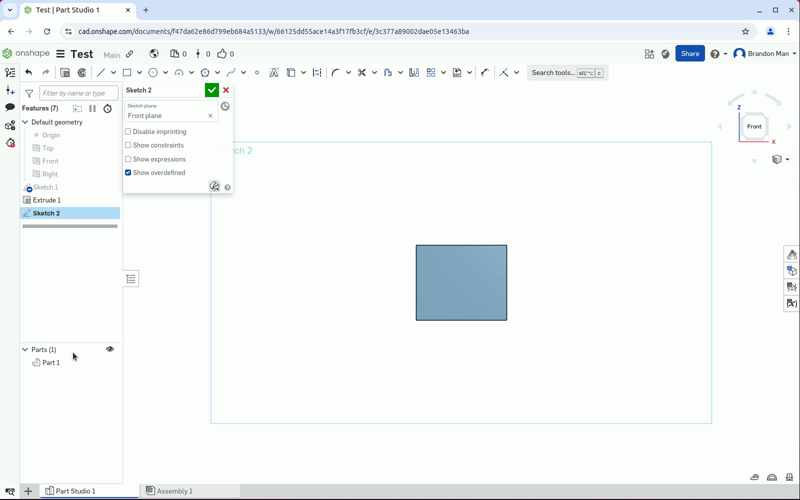
key(y)
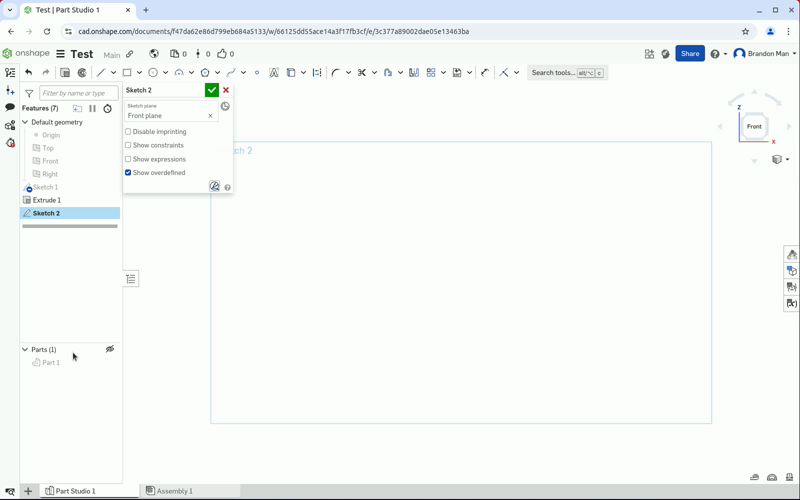
key(l)
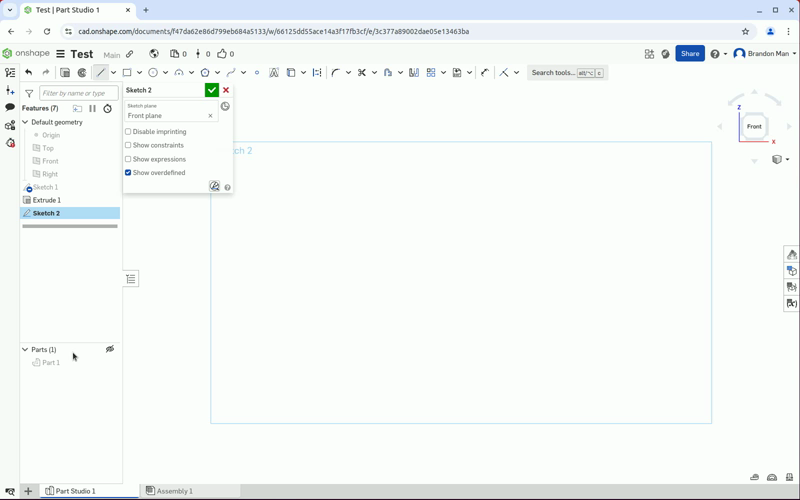
key_down(shift)
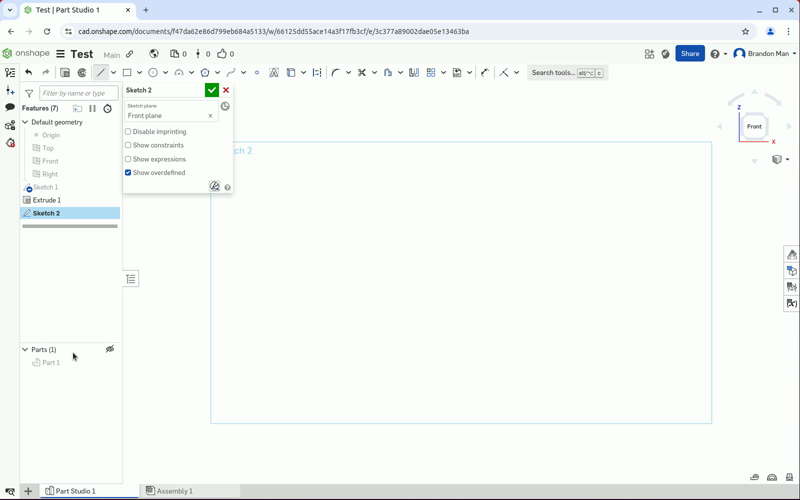
mouse_move(416, 245)
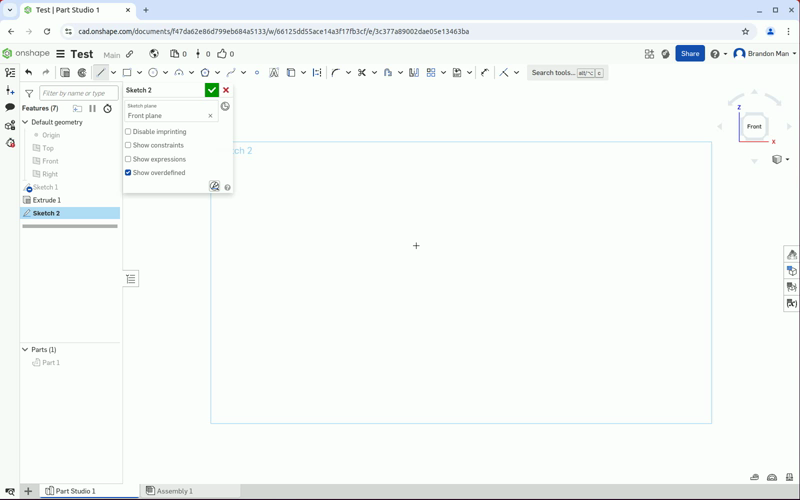
click(416, 245)
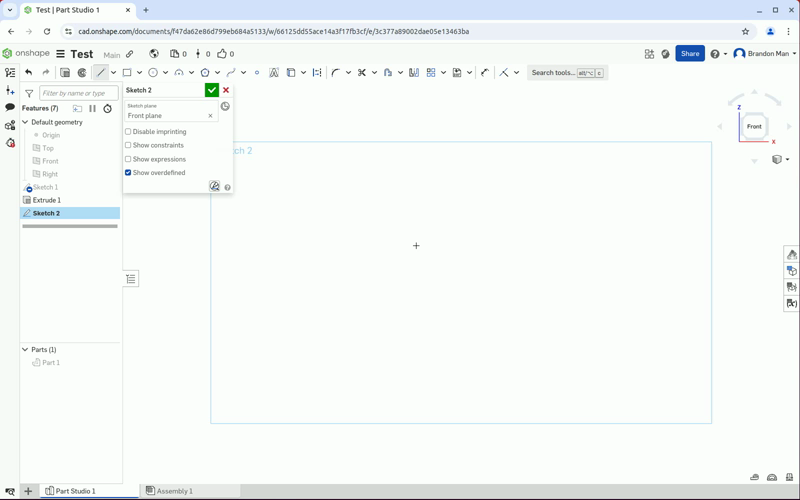
key_up(shift)
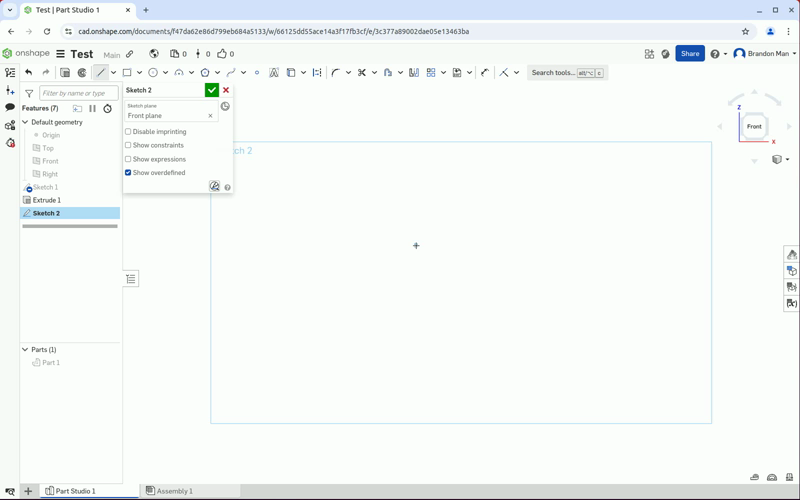
key_down(shift)
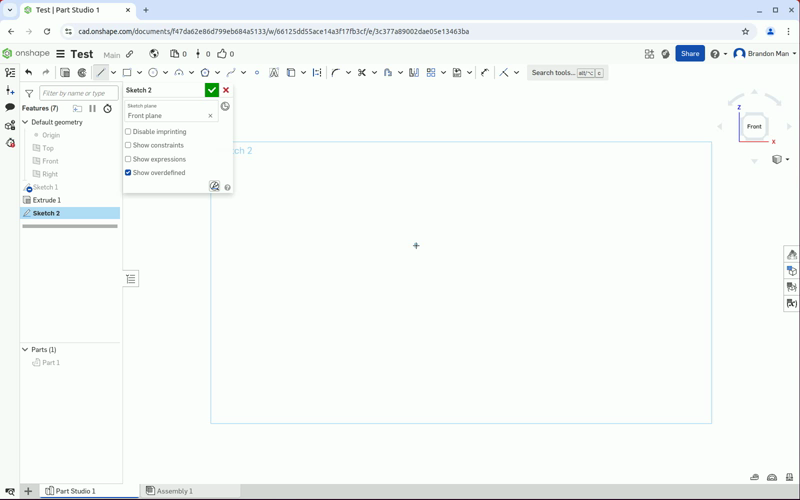
mouse_move(506, 245)
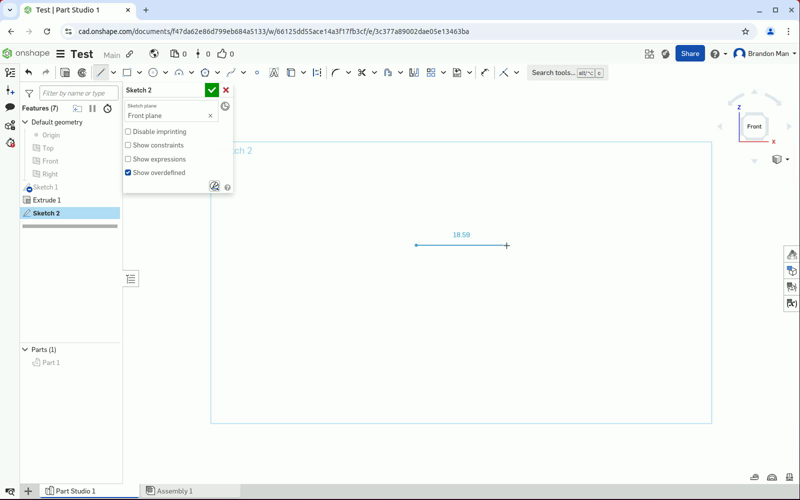
click(506, 245)
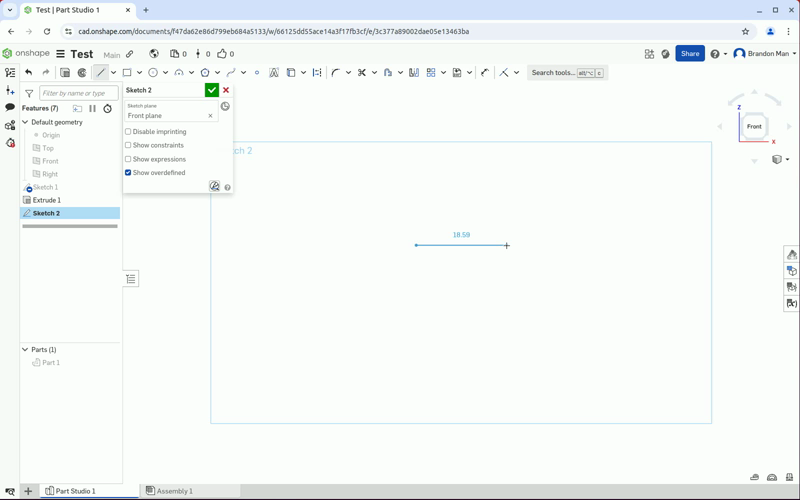
key_up(shift)
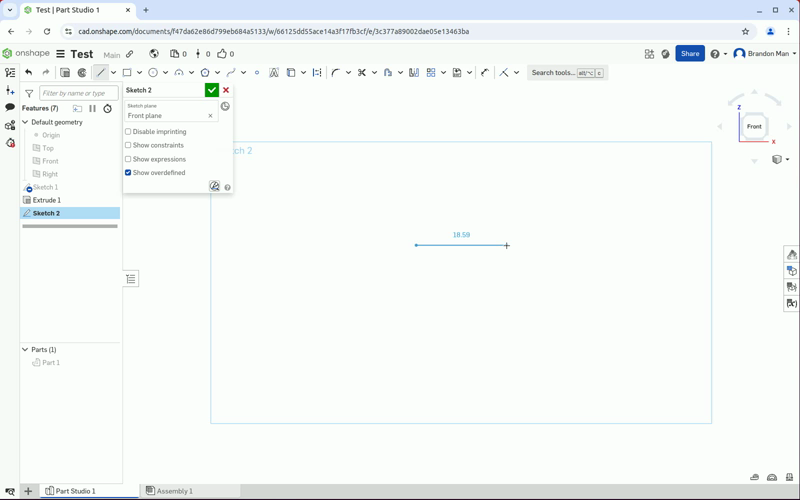
key_down(shift)
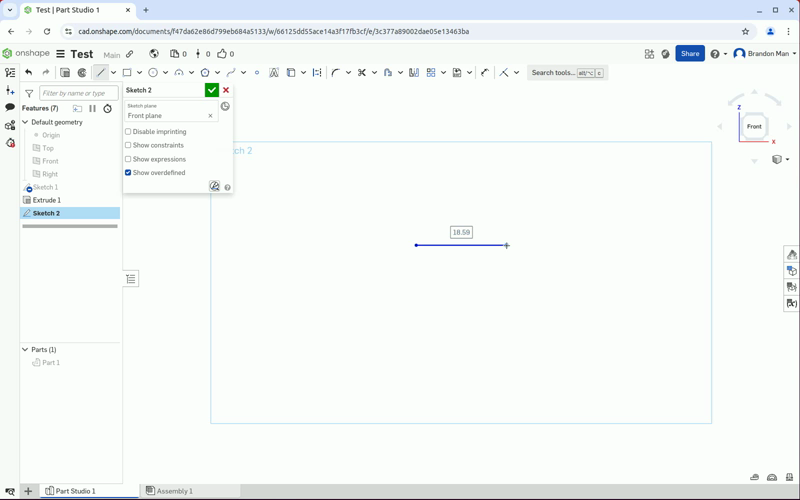
mouse_move(461, 170)
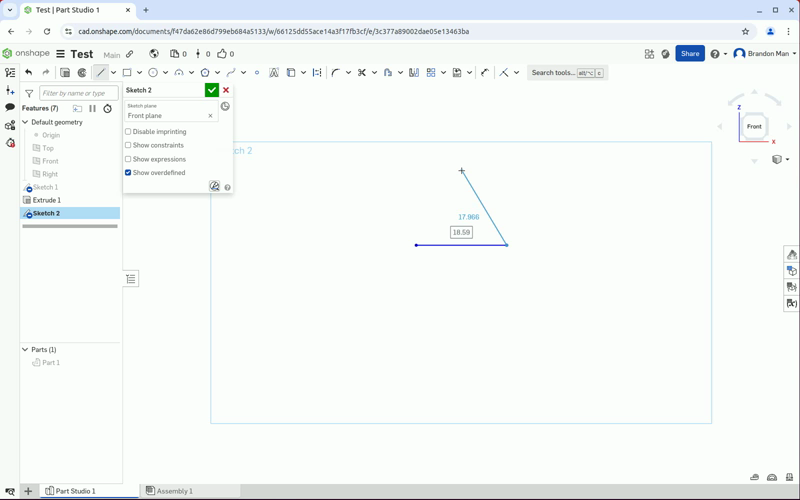
click(461, 170)
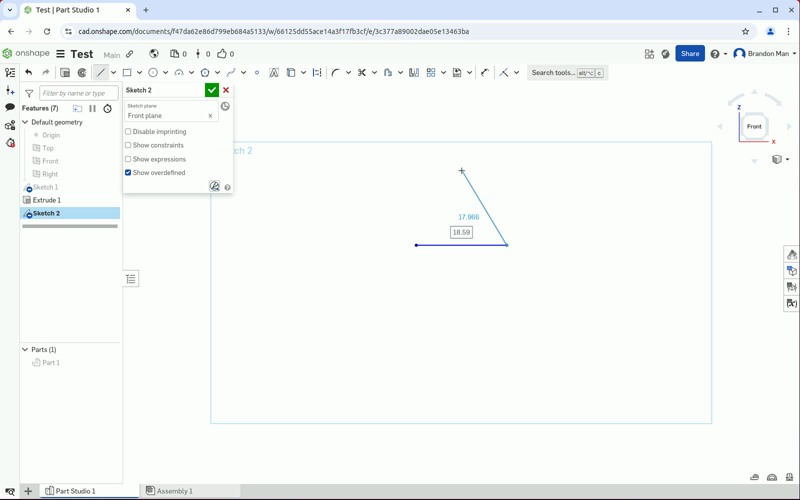
key_up(shift)
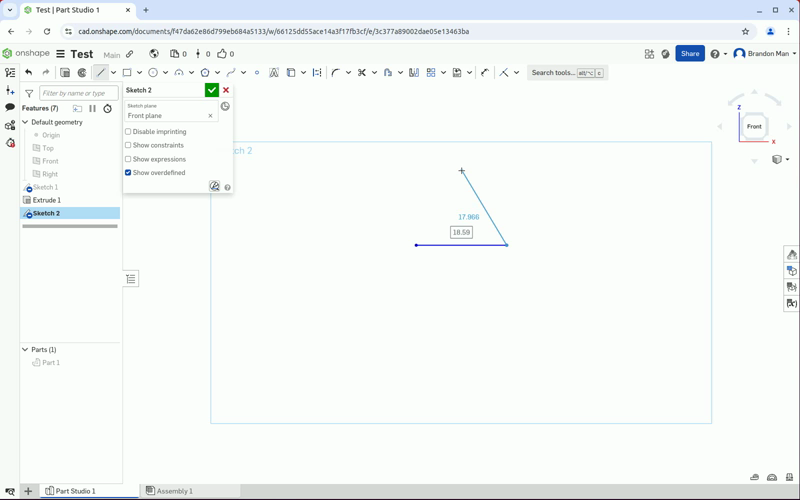
key_down(shift)
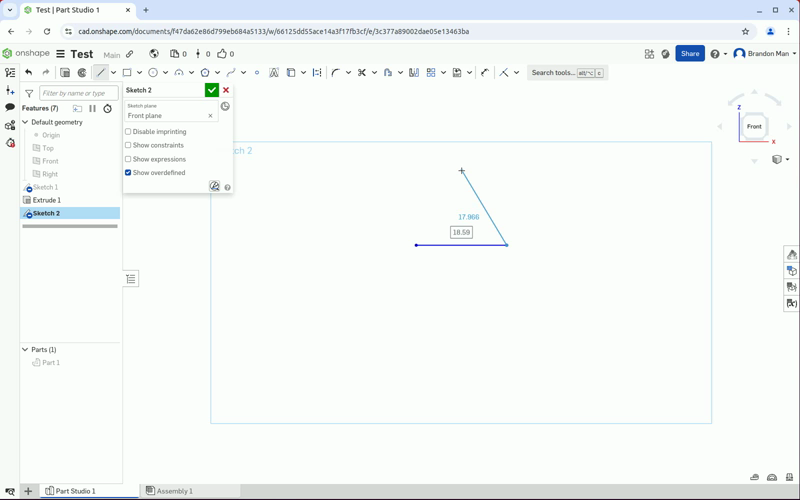
mouse_move(416, 245)
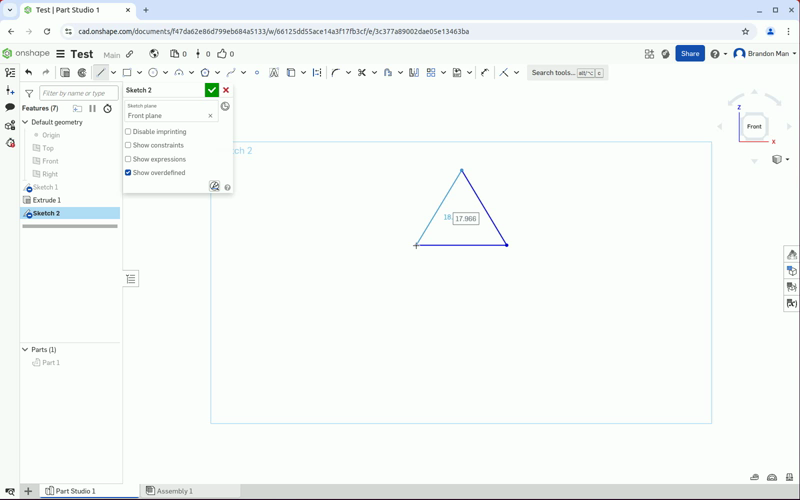
key_up(shift)
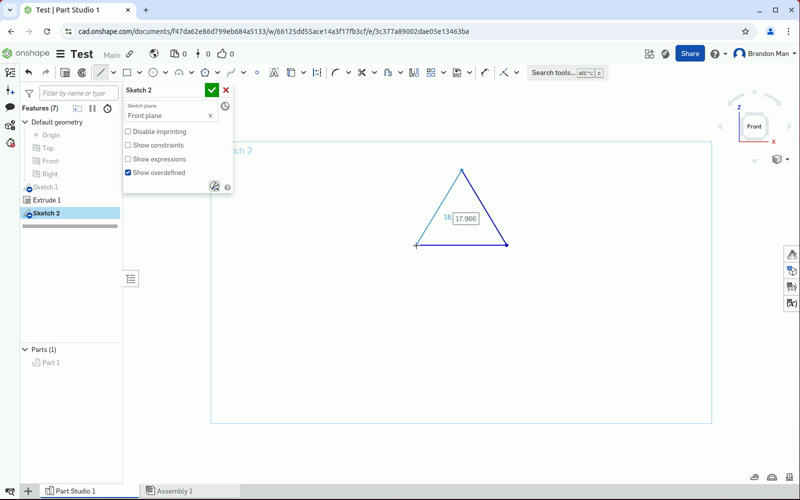
click(416, 245)
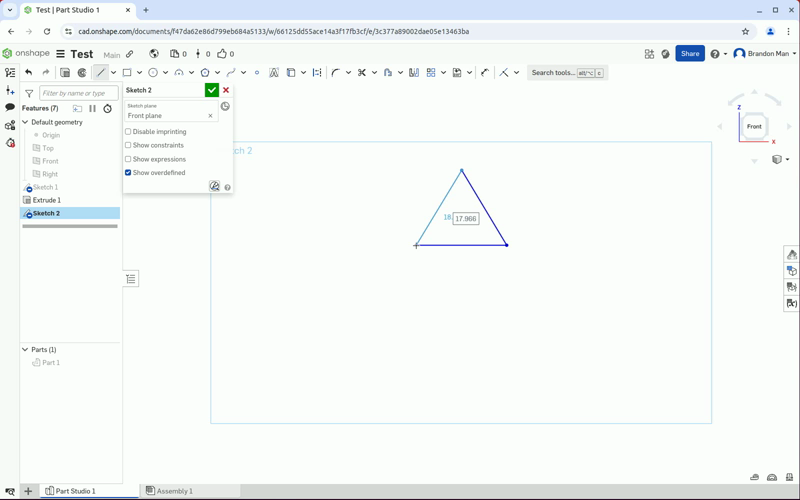
key(esc)
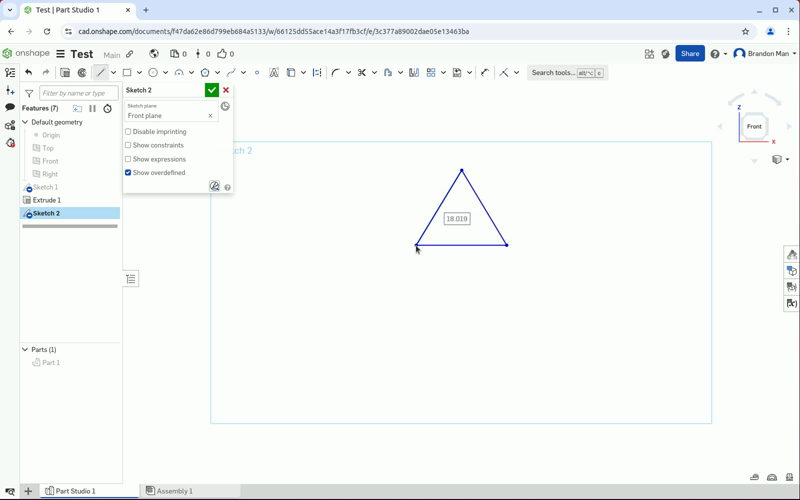
mouse_move(467, 203)
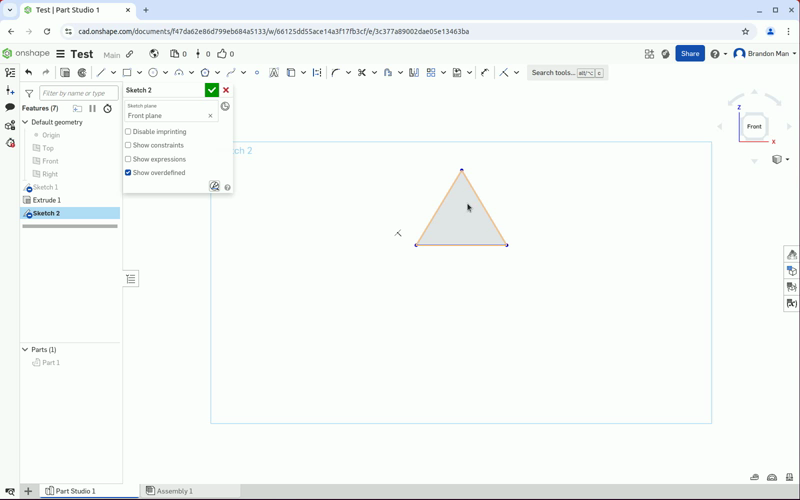
click(467, 203)
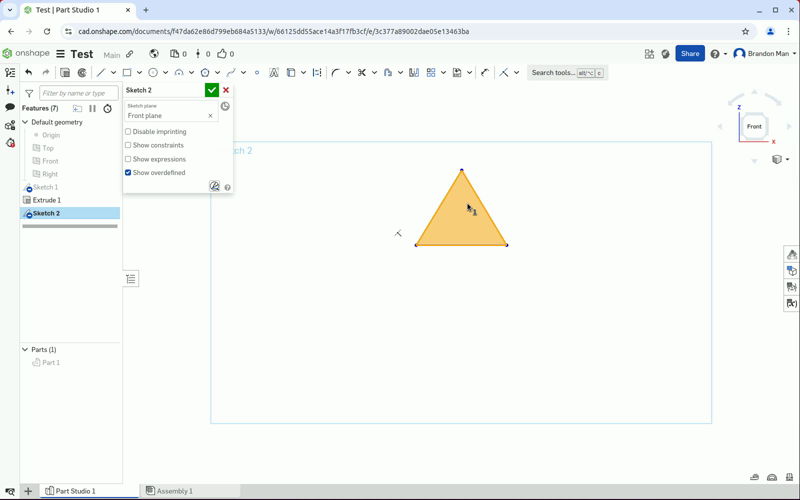
mouse_move(73, 352)
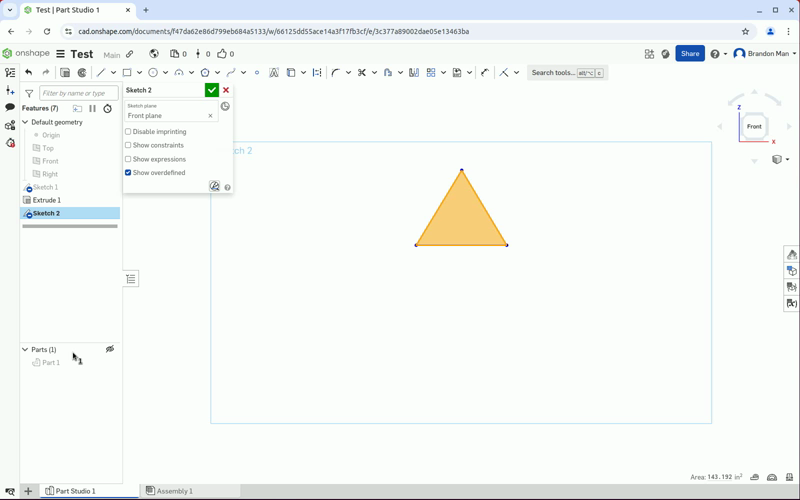
key(shift+y)
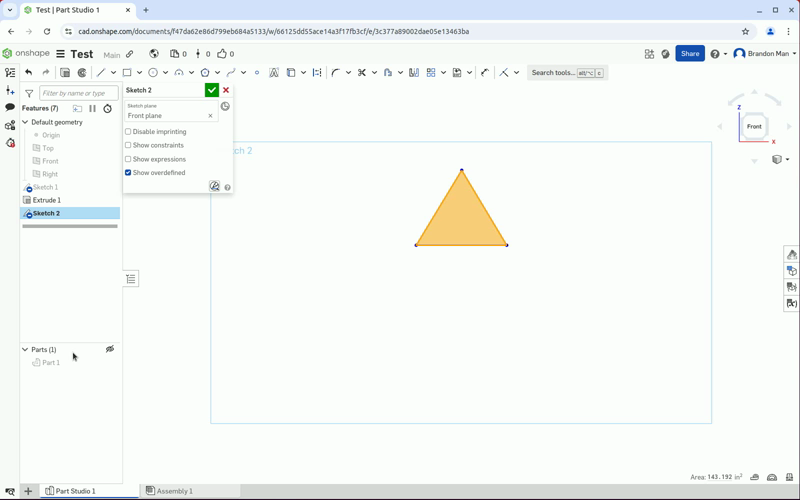
key(shift+e)
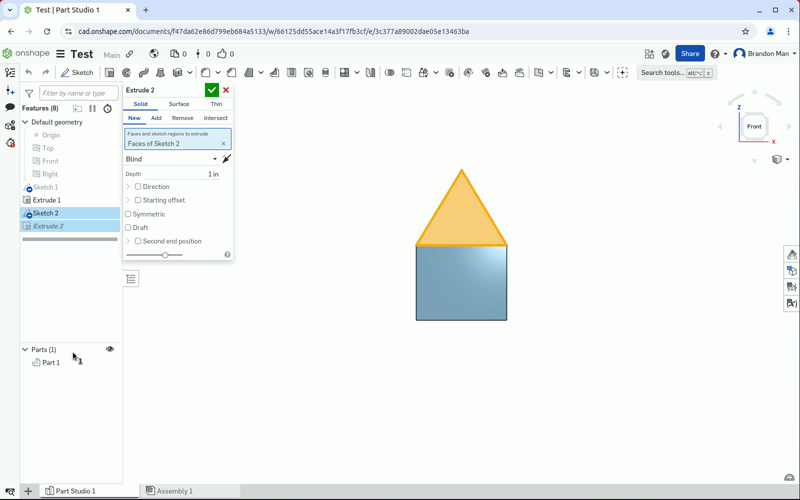
mouse_move(143, 106)
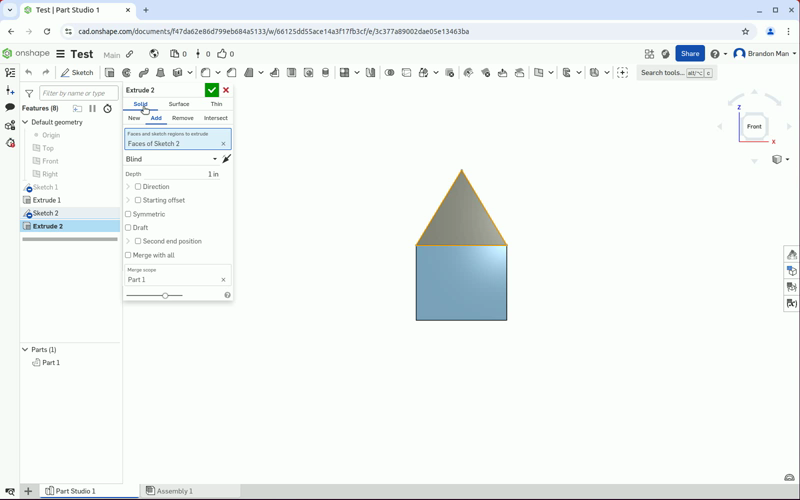
click(143, 106)
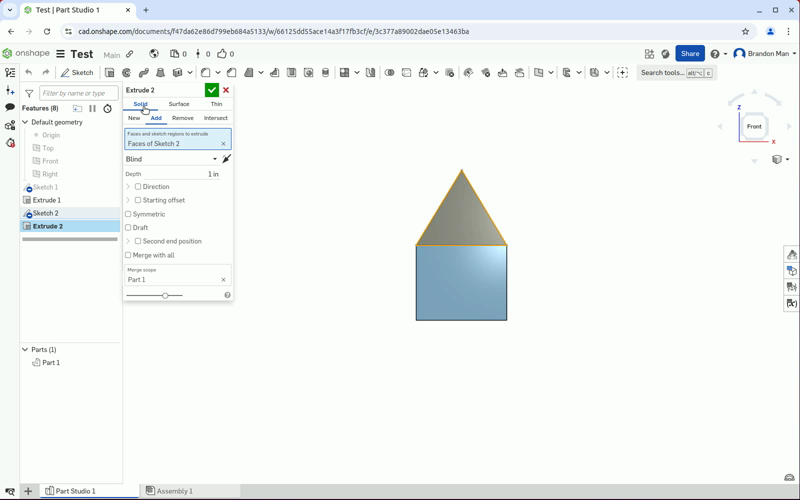
mouse_move(137, 120)
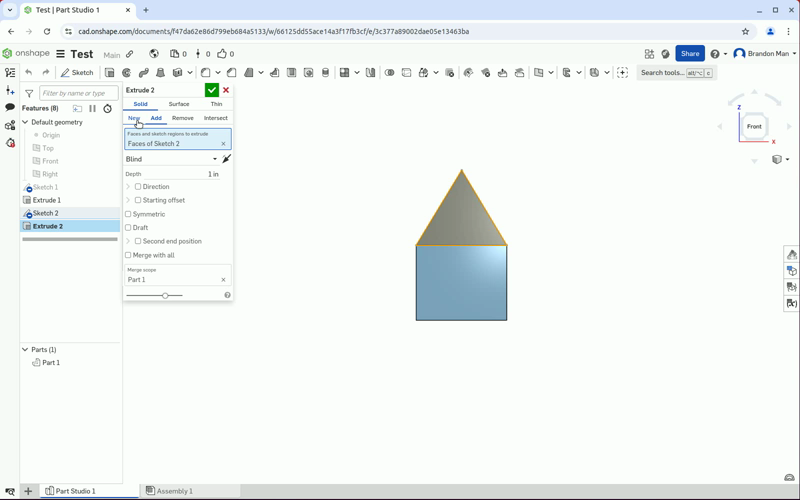
click(137, 120)
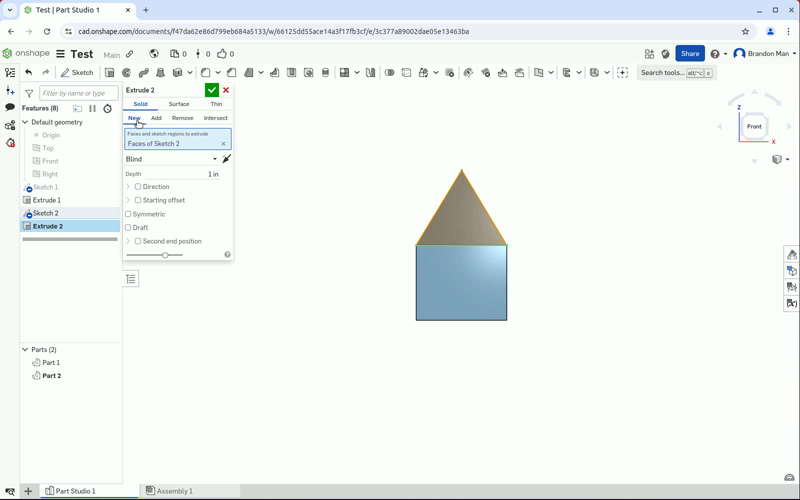
key(tab, 4)
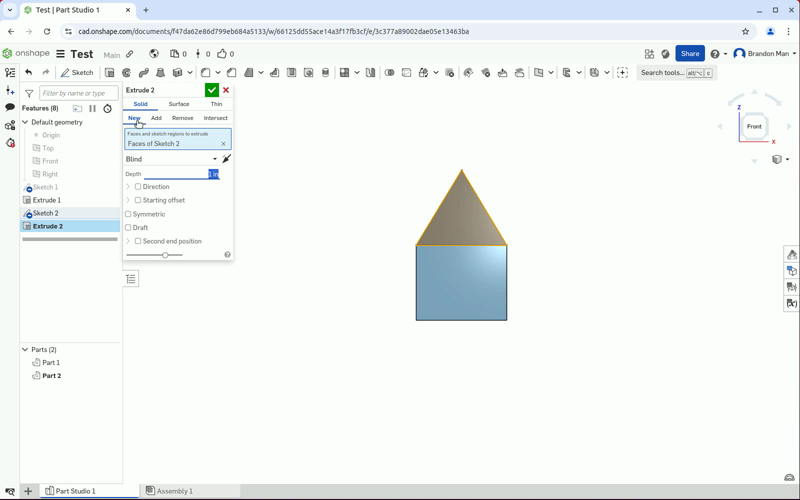
text(10.351)
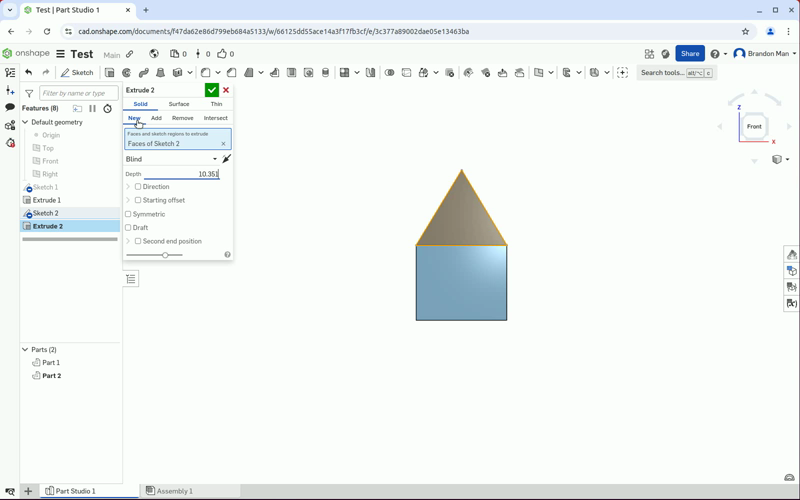
key(enter)
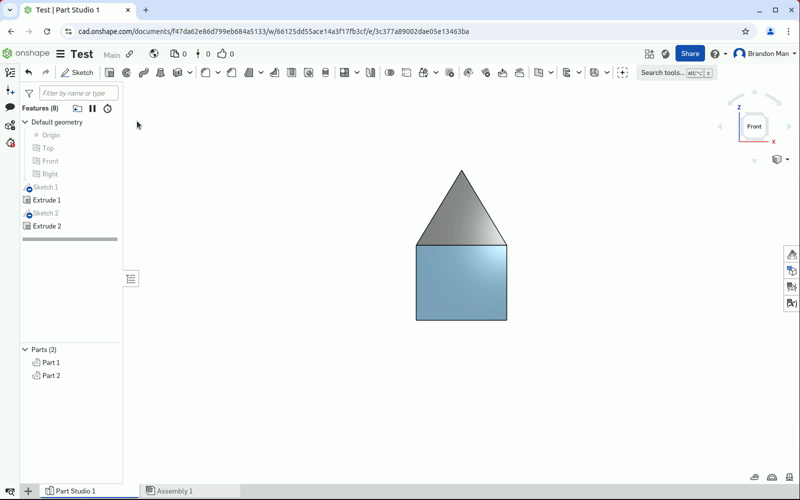
key(shift+h)
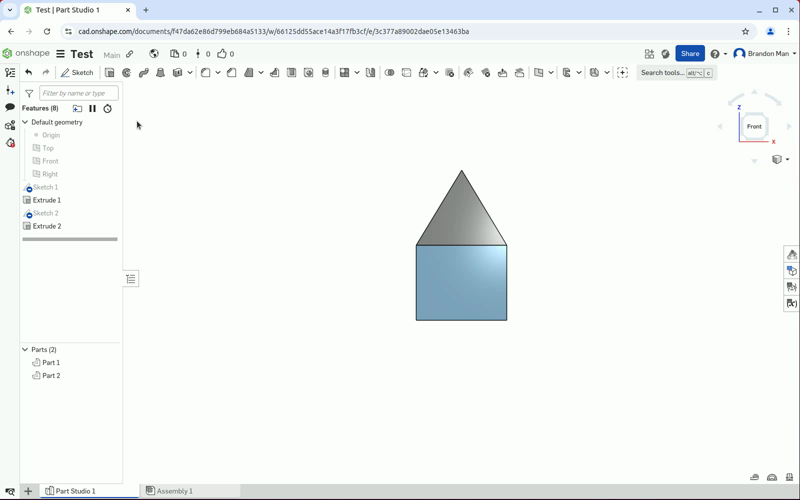
key(shift+h)
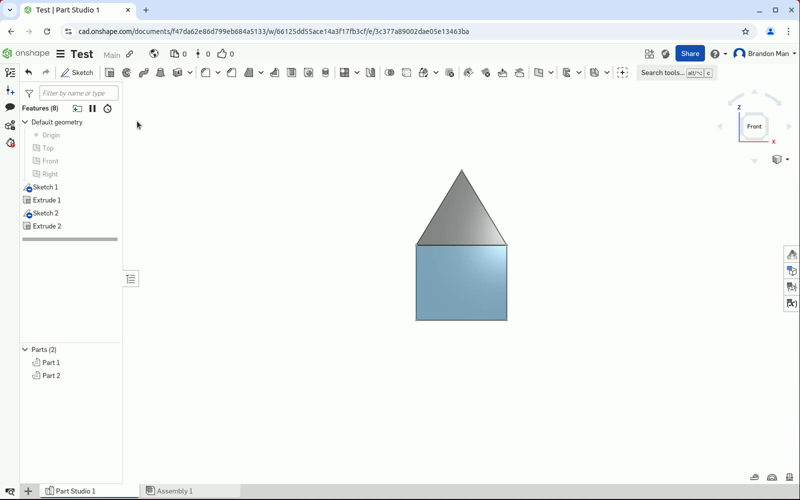
key(shift+7)
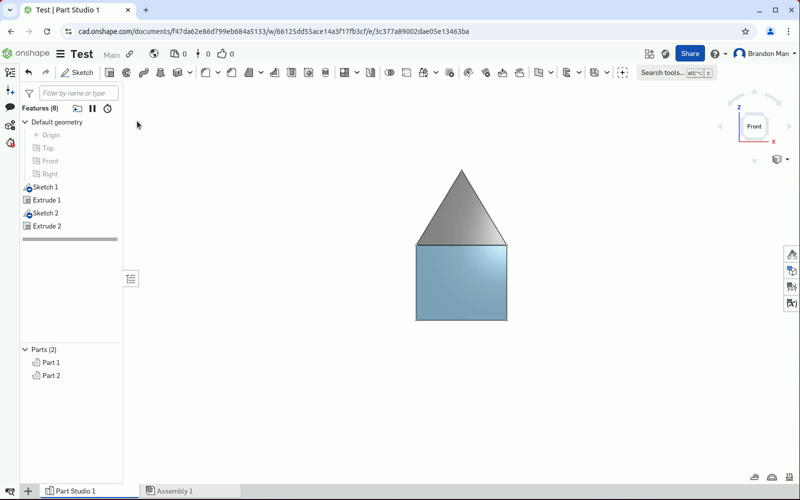
key(left, 2)
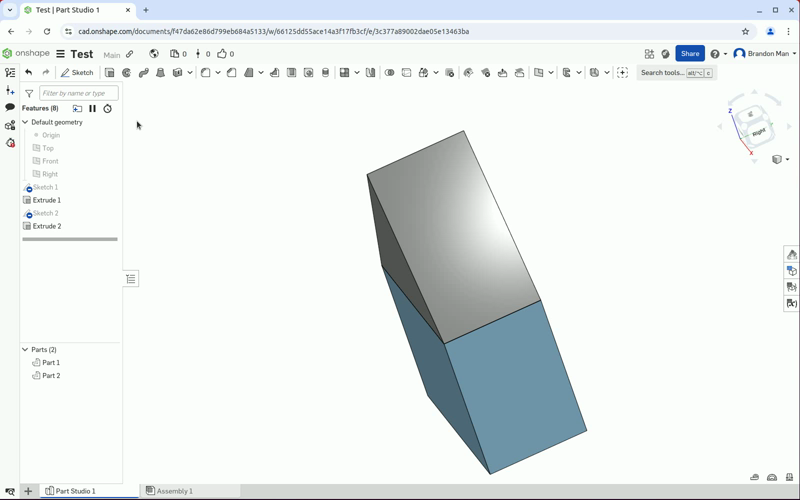
key(down, 2)
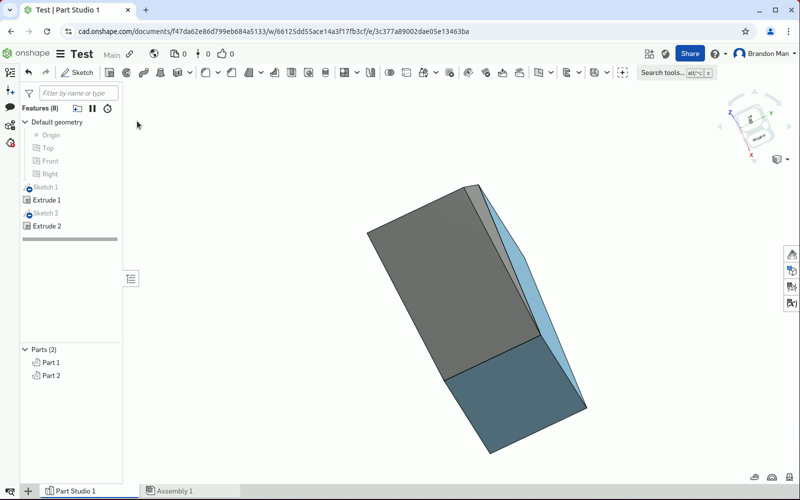
key(up, 2)
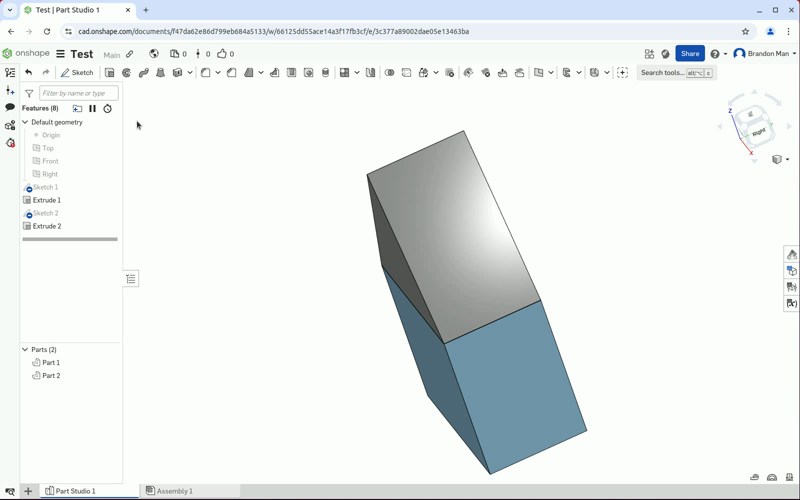
key(right, 2)
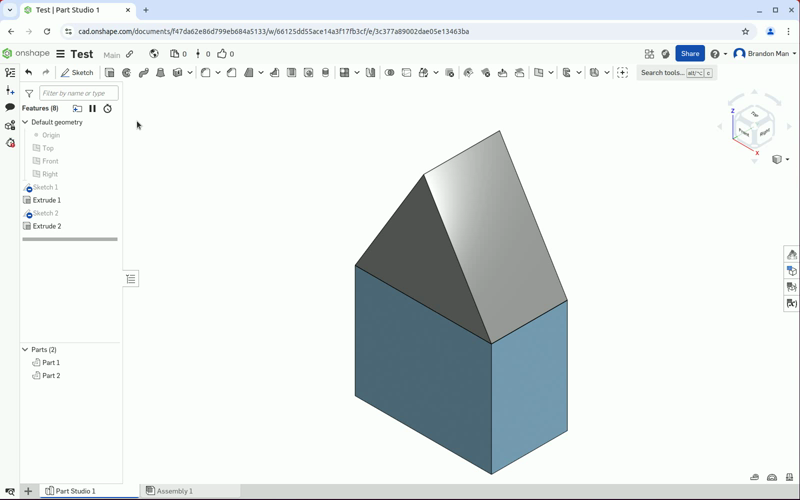
mouse_move(73, 189)
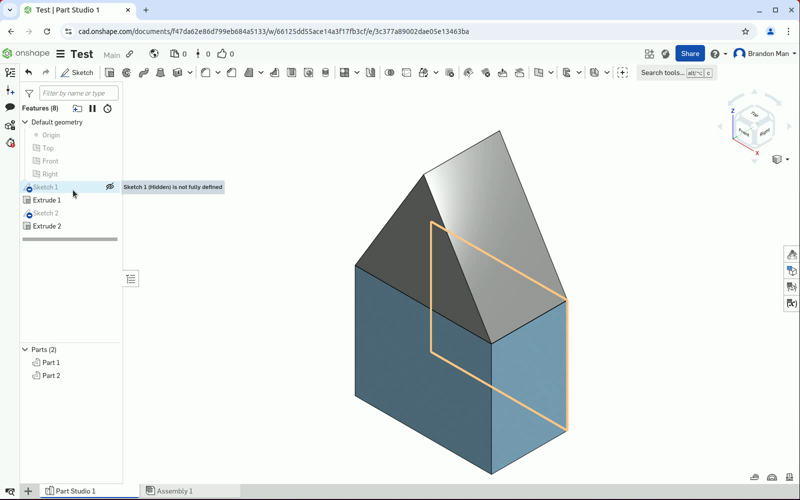
click(73, 189)